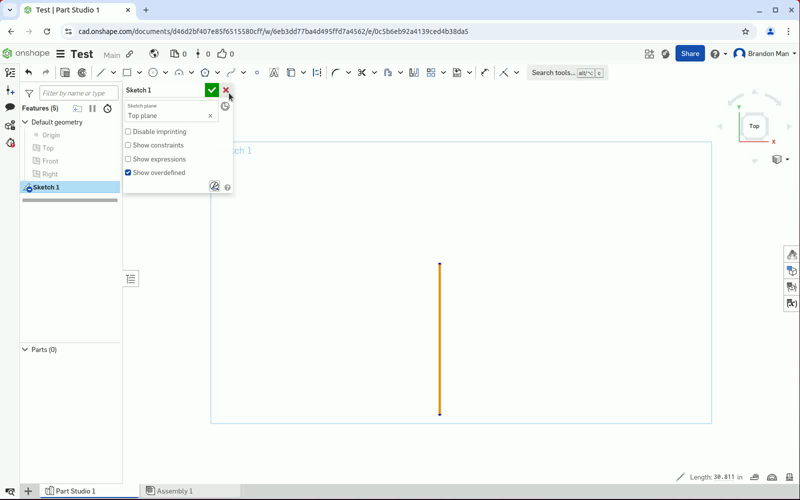
key(shift+h)
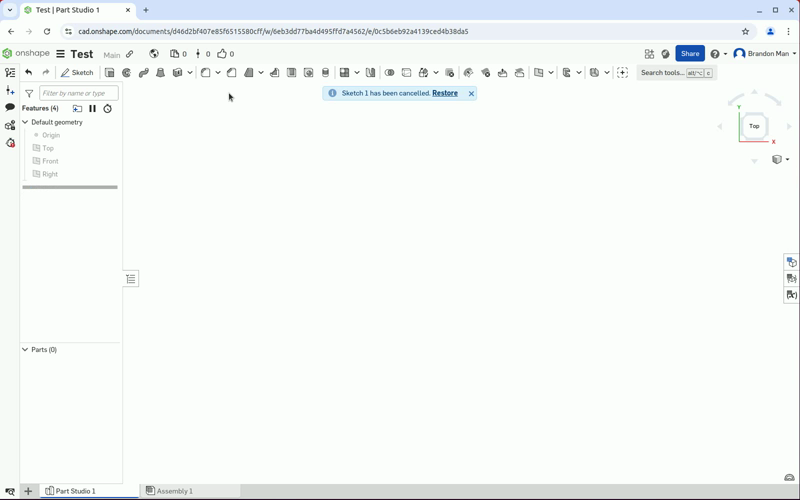
mouse_move(73, 352)
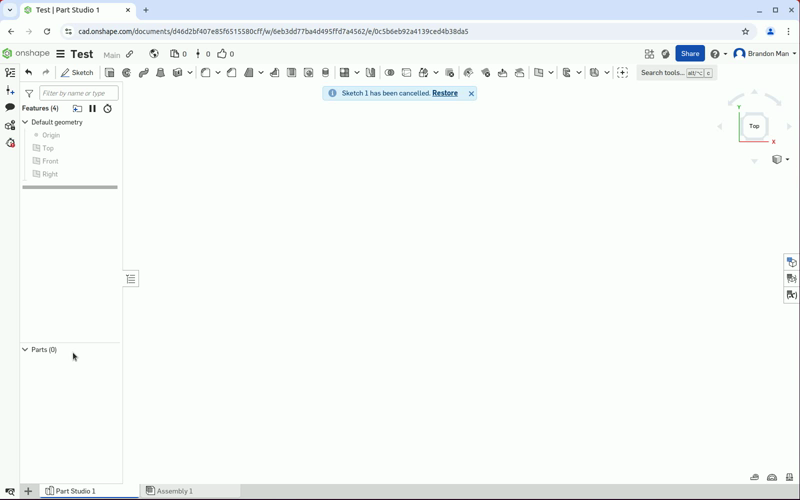
key(y)
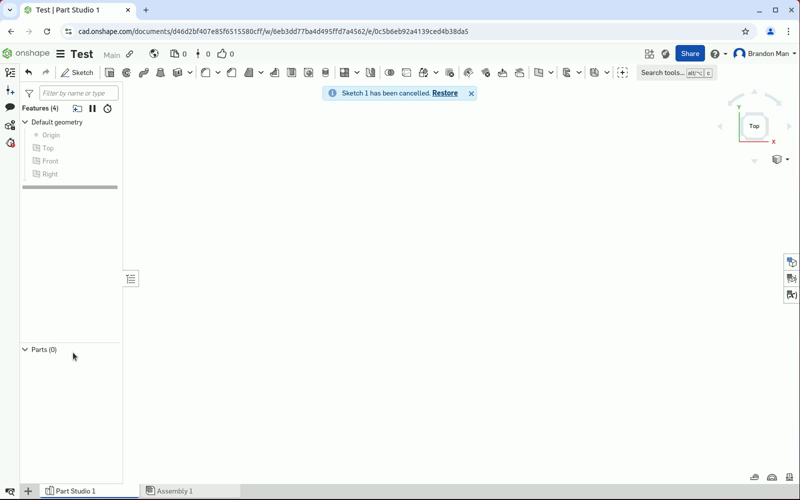
key(shift+p)
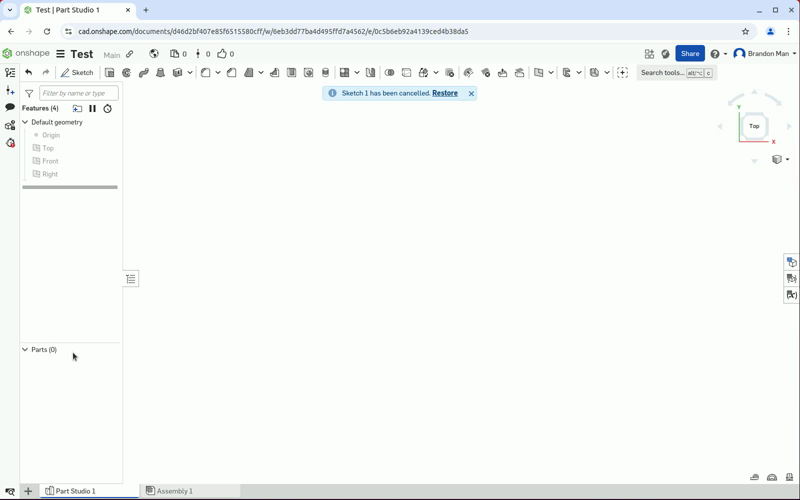
key(space)
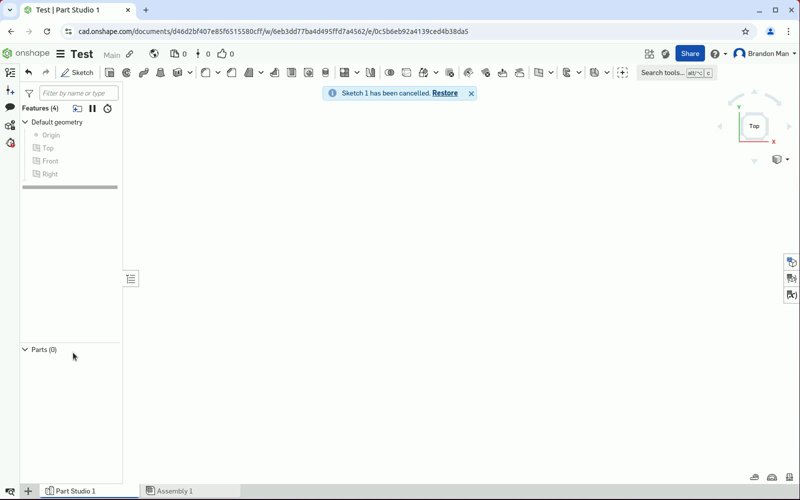
key_down(shift)
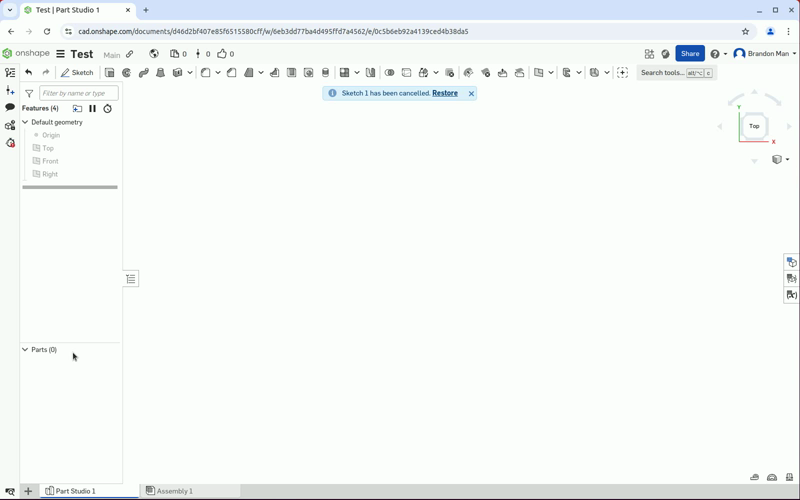
key(up)
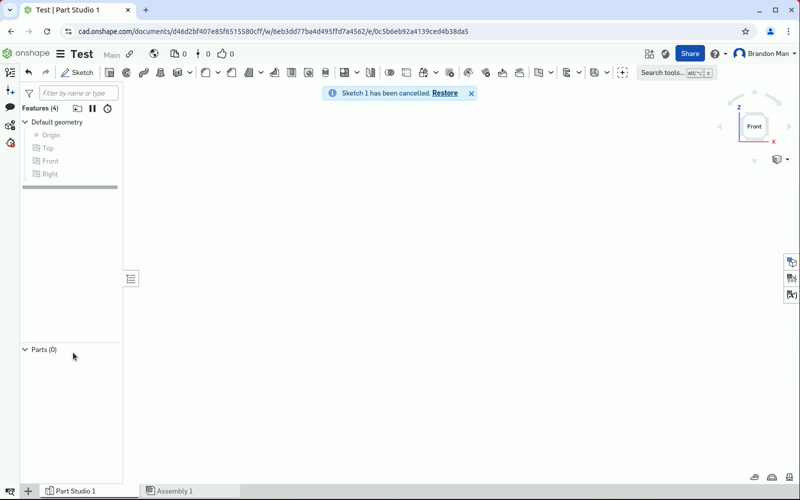
key_up(shift)
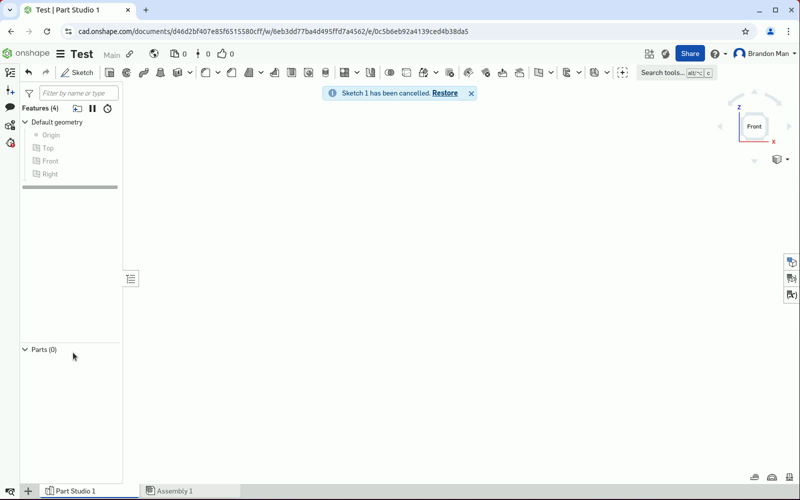
mouse_move(73, 352)
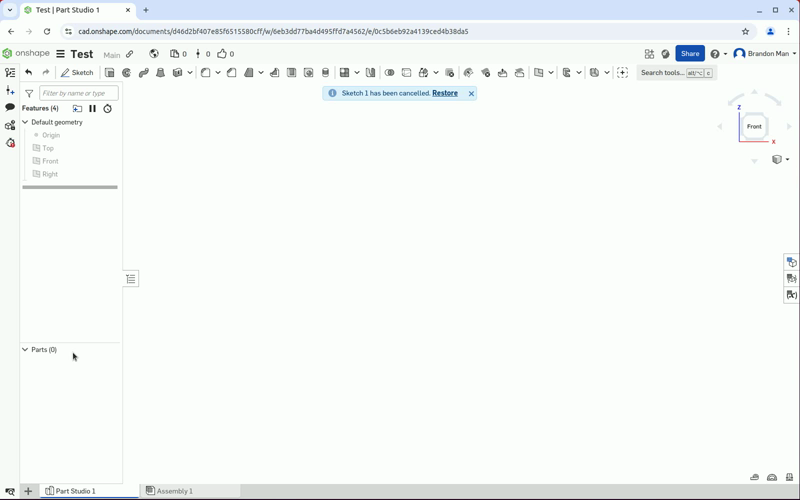
key(shift+y)
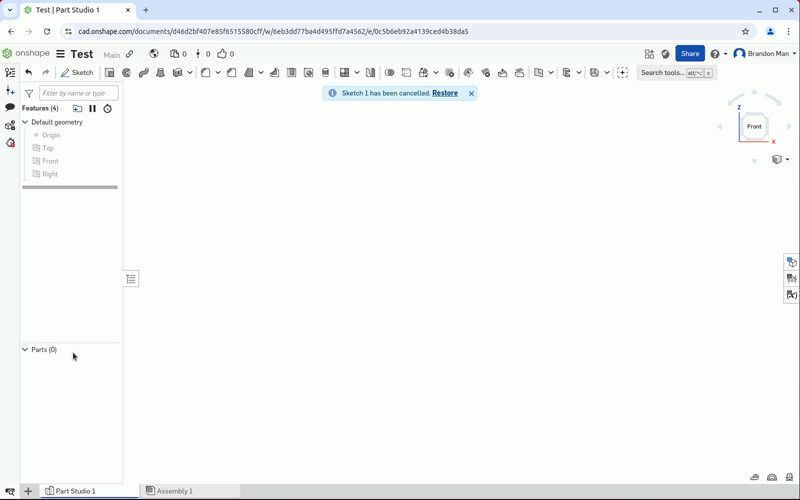
key(shift+s)
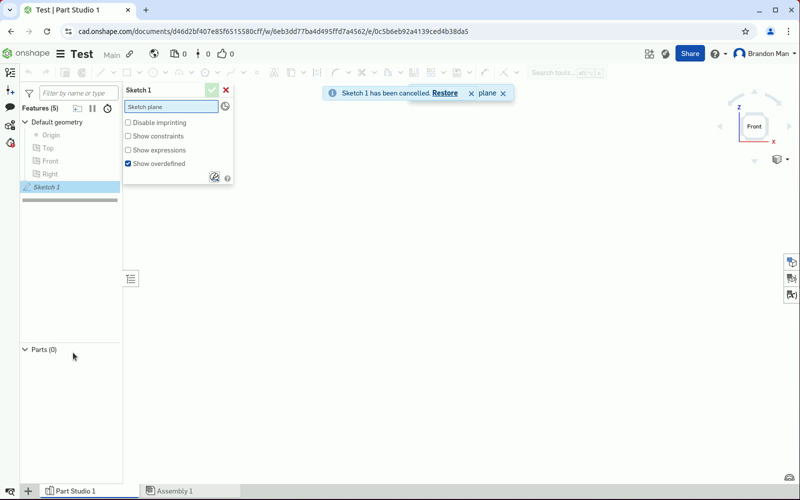
mouse_move(73, 163)
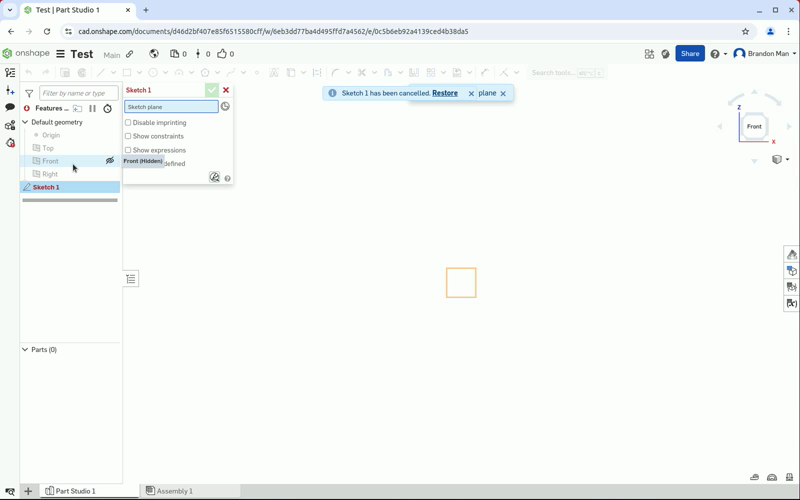
click(73, 163)
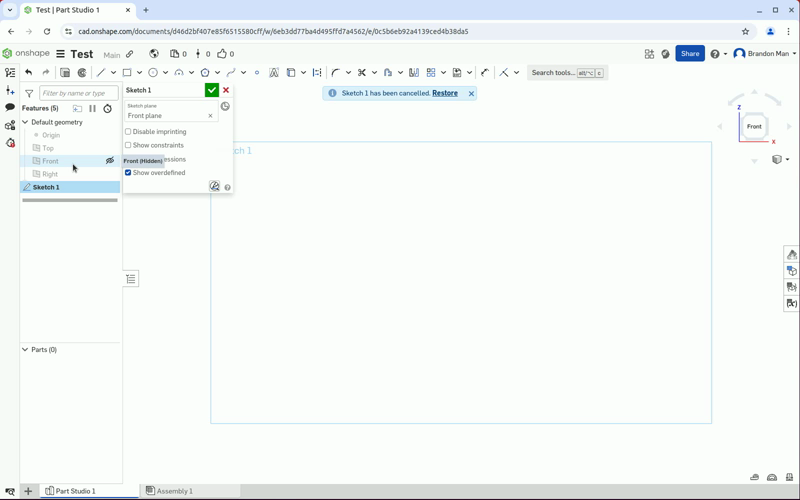
mouse_move(73, 352)
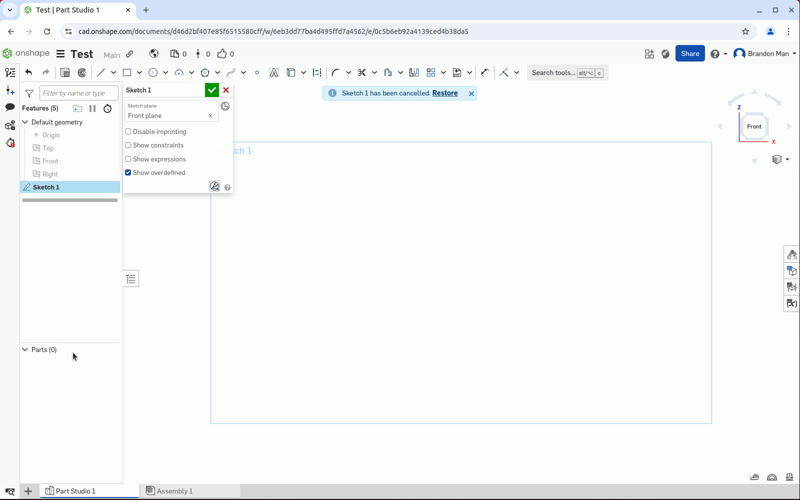
key(y)
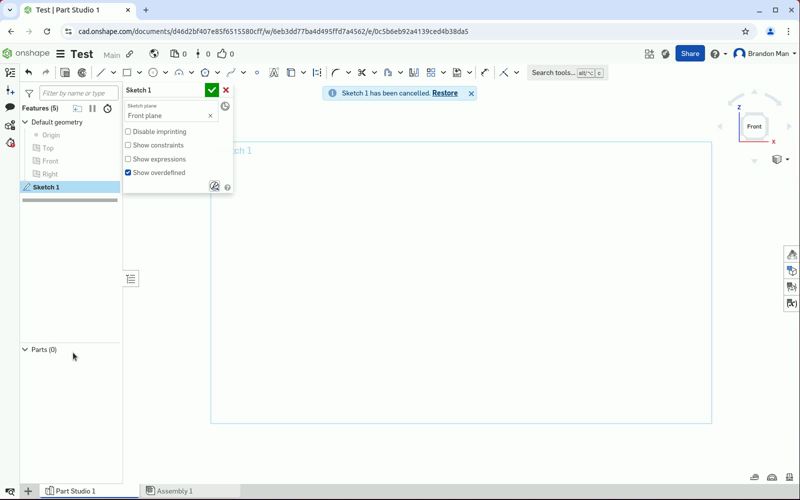
key(l)
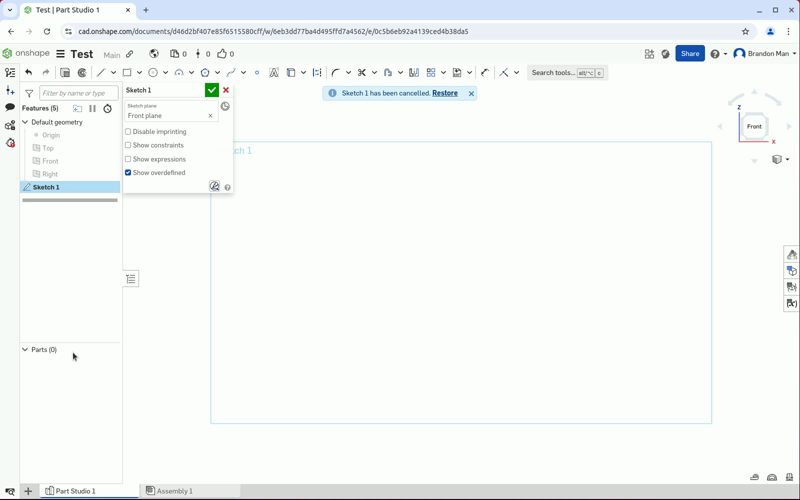
key_down(shift)
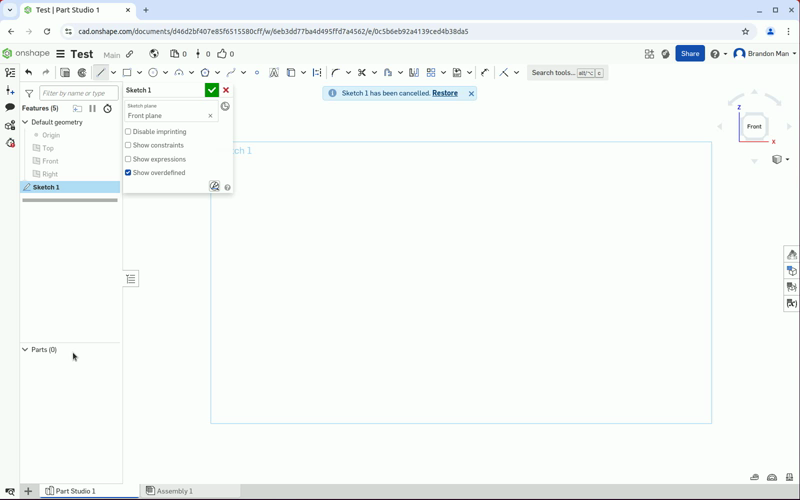
mouse_move(348, 342)
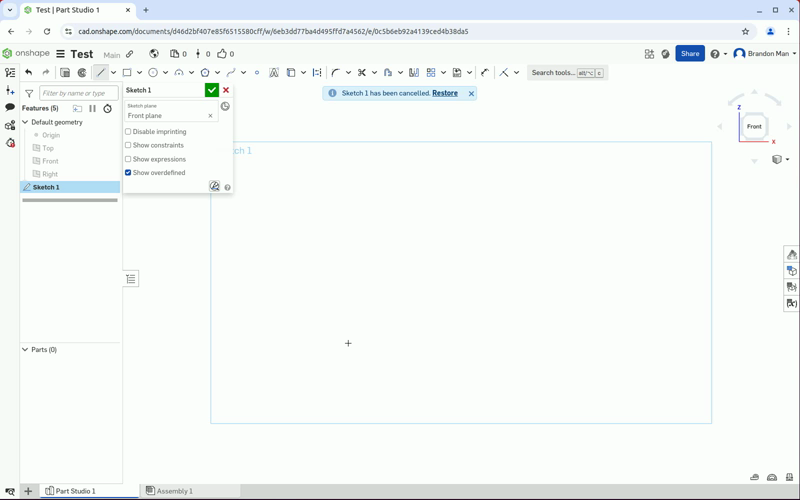
click(348, 342)
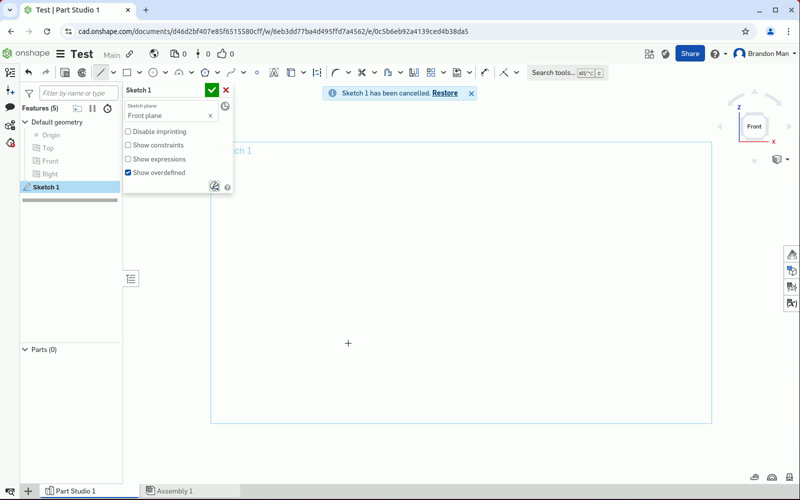
key_up(shift)
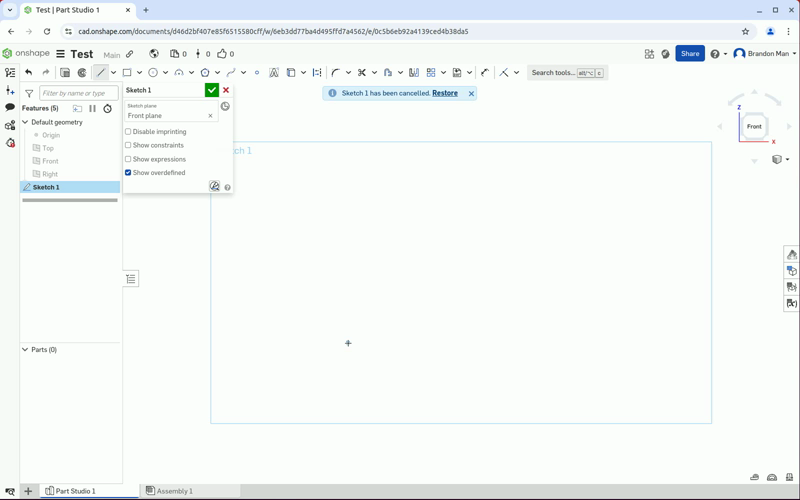
key_down(shift)
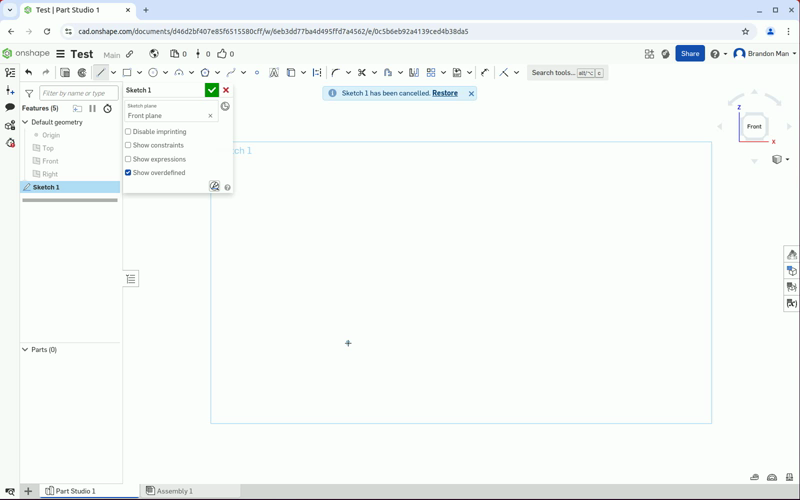
mouse_move(572, 342)
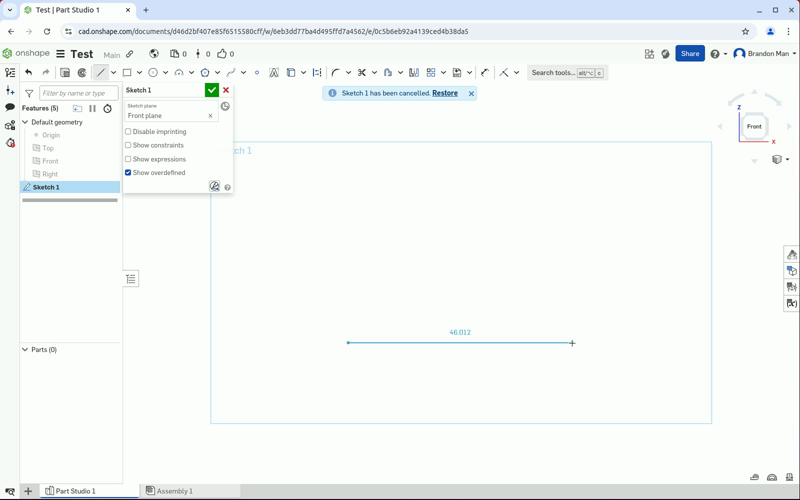
click(572, 342)
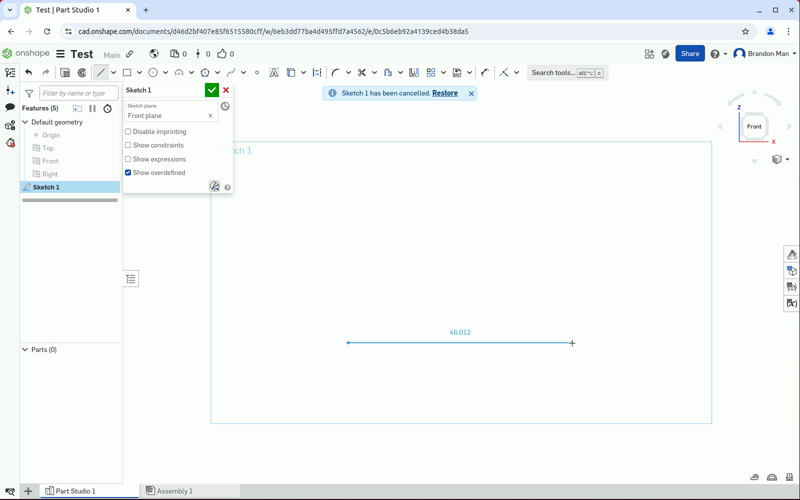
key_up(shift)
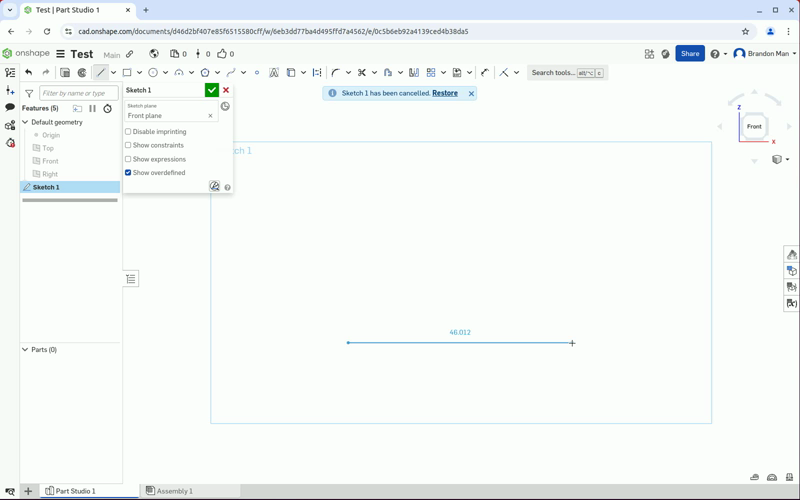
key_down(shift)
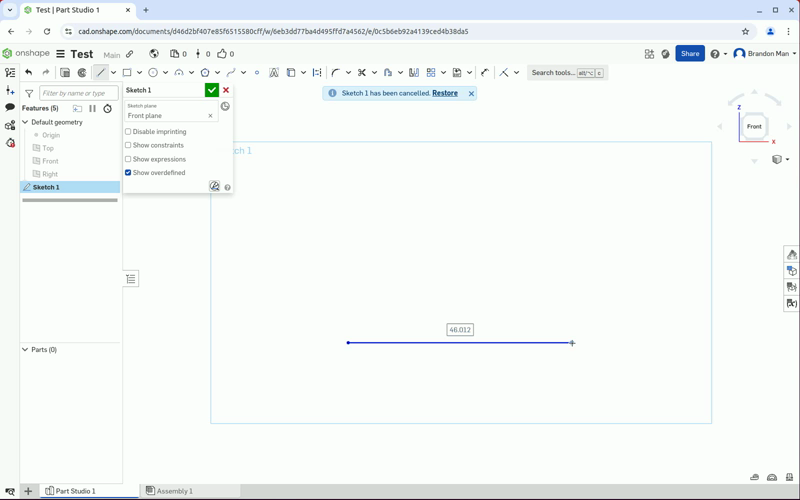
mouse_move(572, 267)
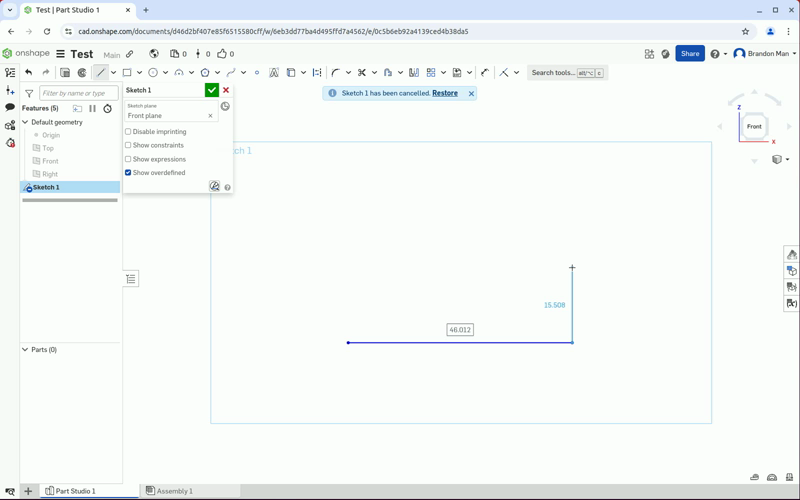
click(572, 267)
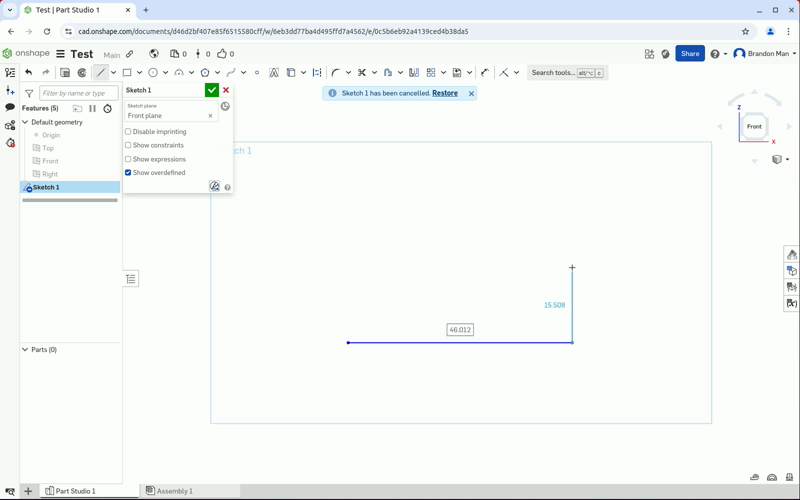
key_up(shift)
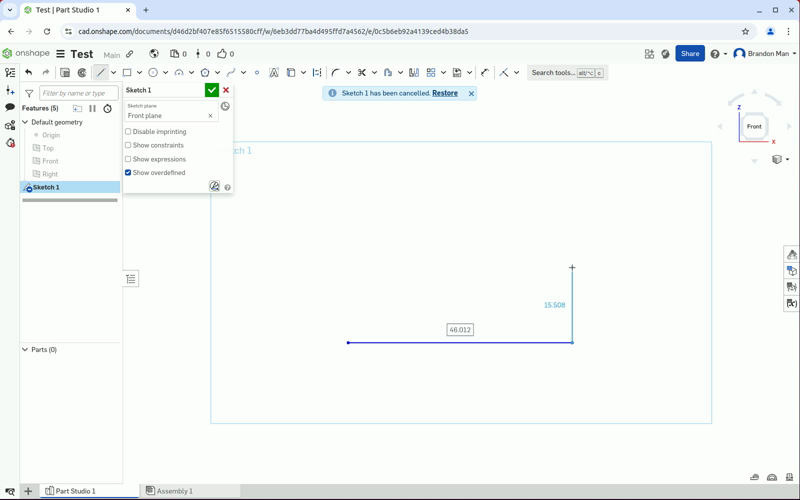
key_down(shift)
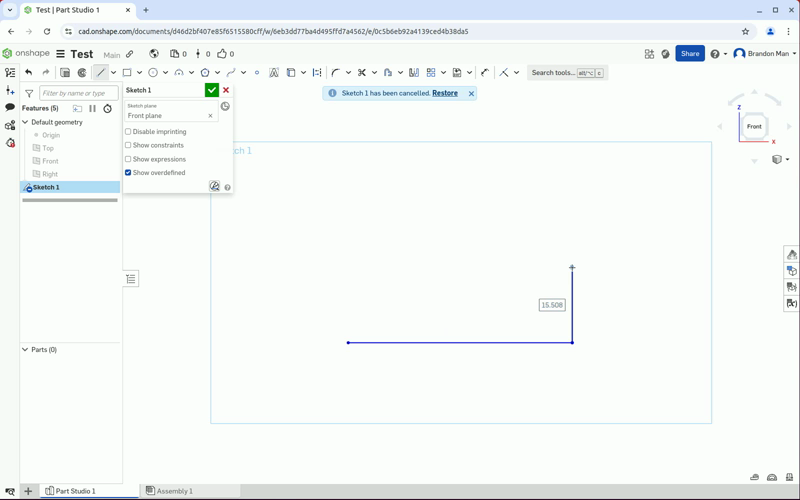
mouse_move(409, 224)
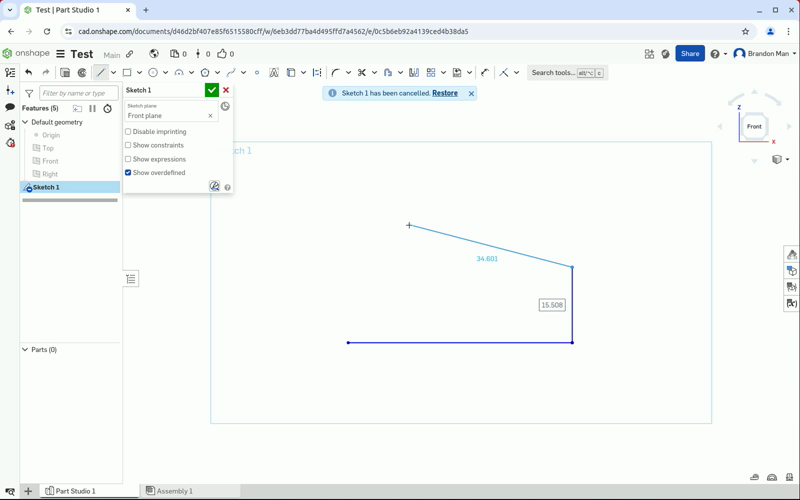
click(409, 224)
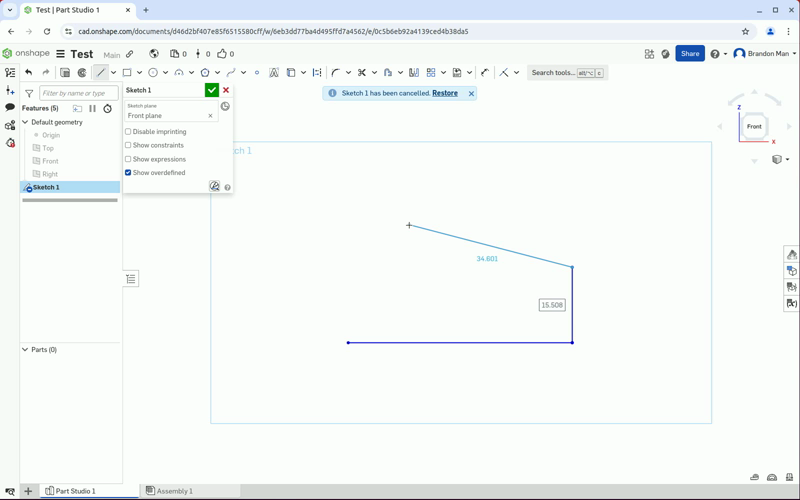
key_up(shift)
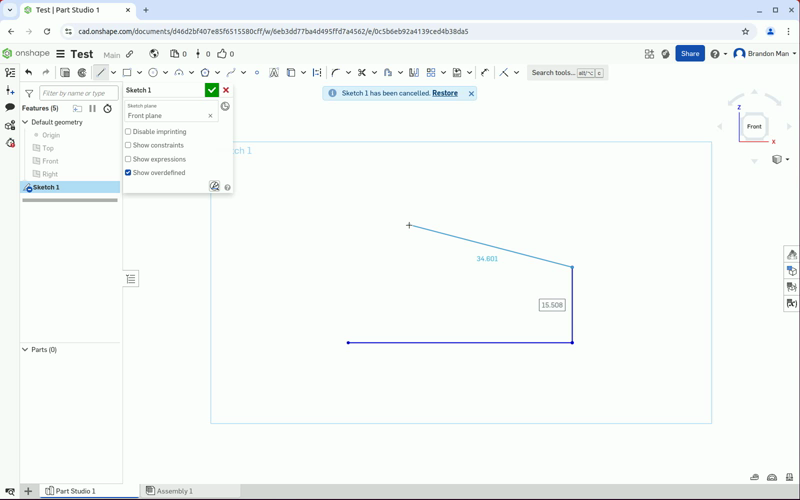
key_down(shift)
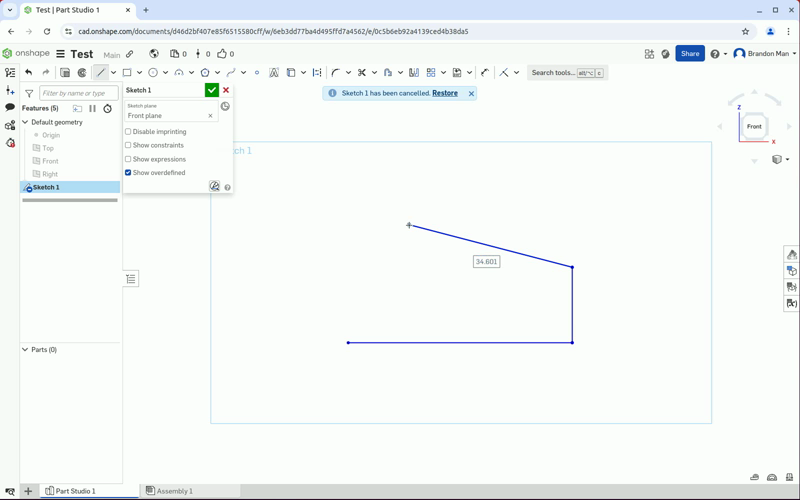
mouse_move(348, 224)
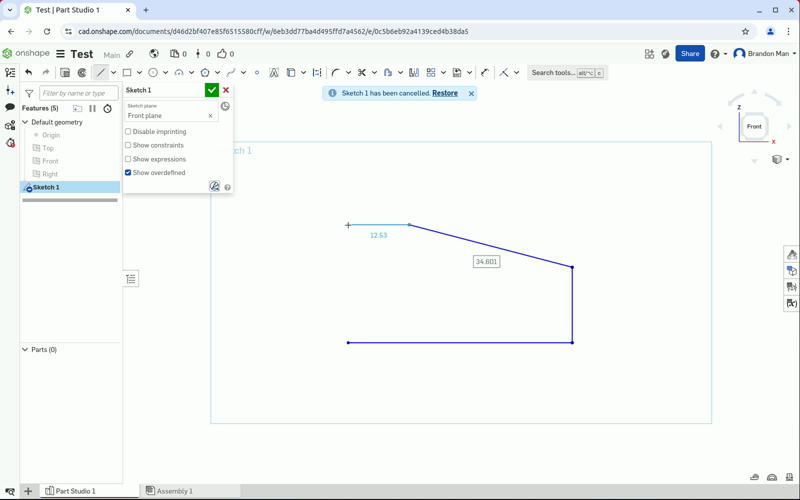
click(348, 224)
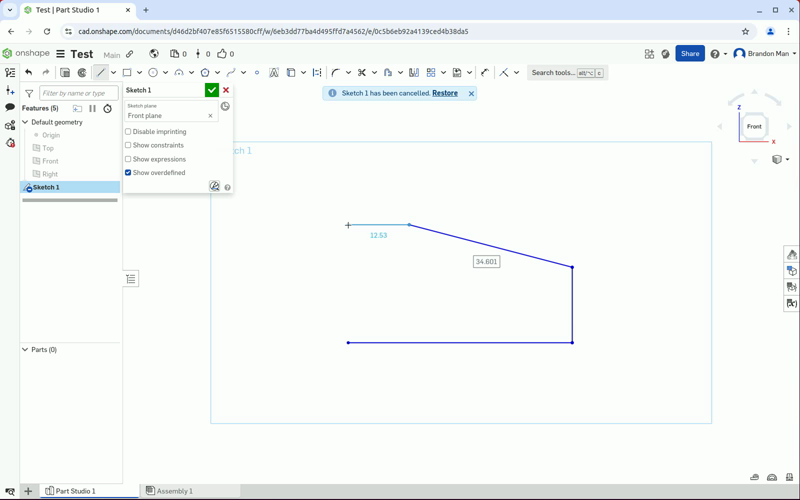
key_up(shift)
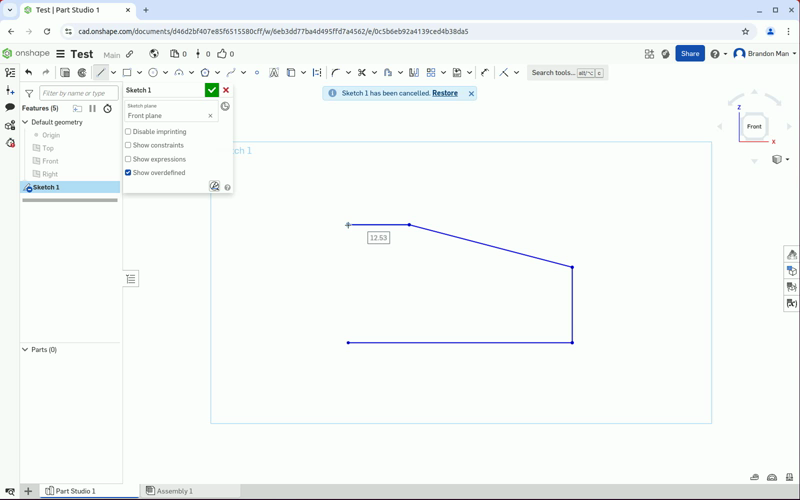
key_down(shift)
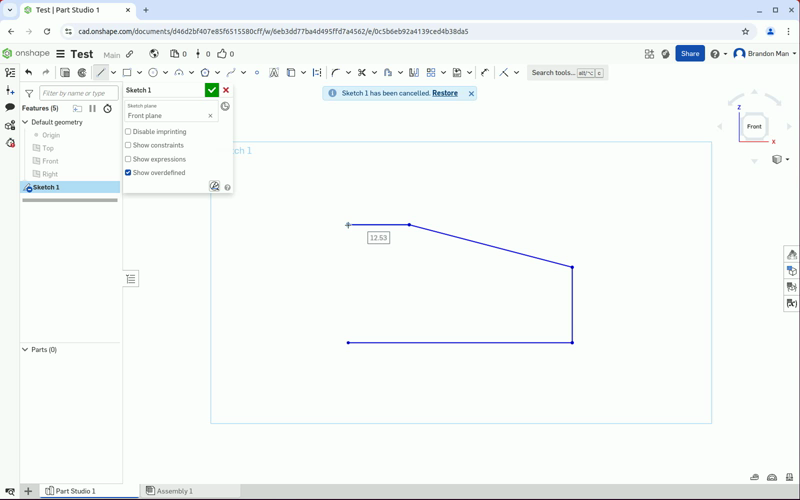
mouse_move(348, 342)
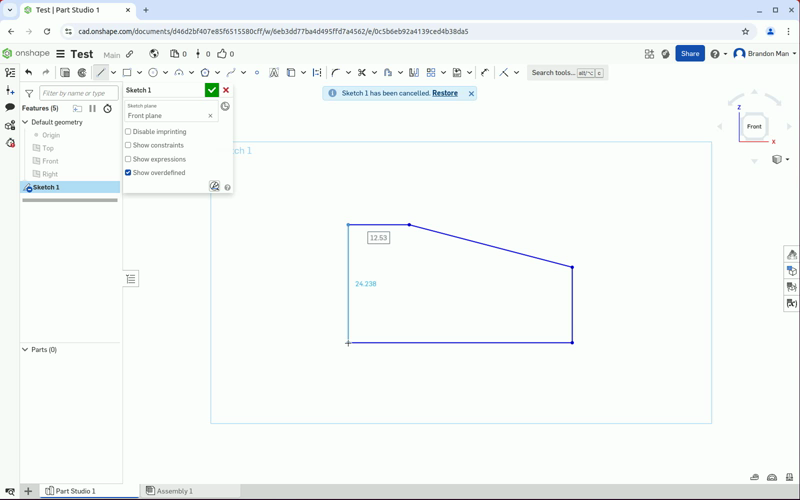
key_up(shift)
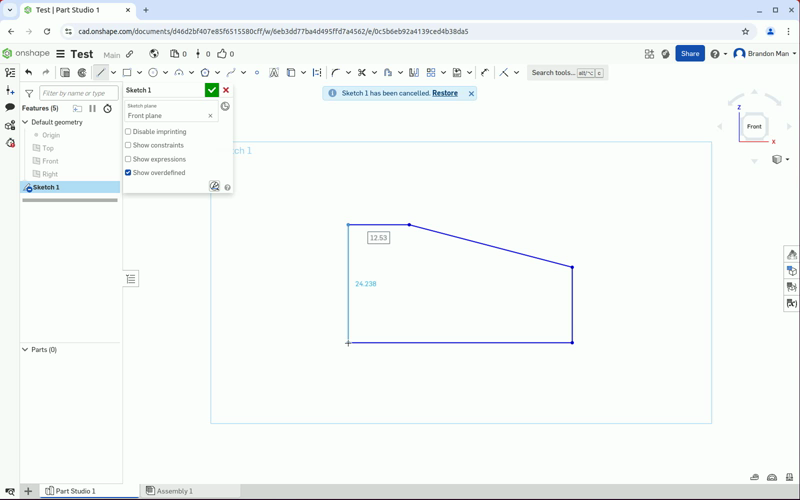
click(348, 342)
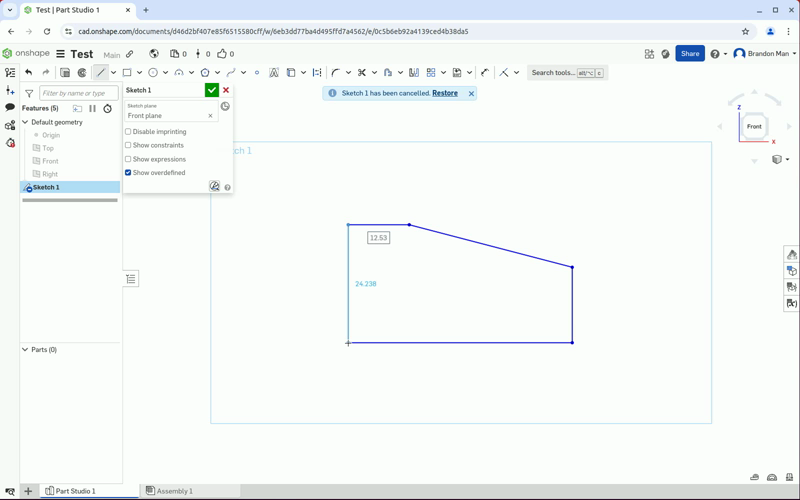
key(esc)
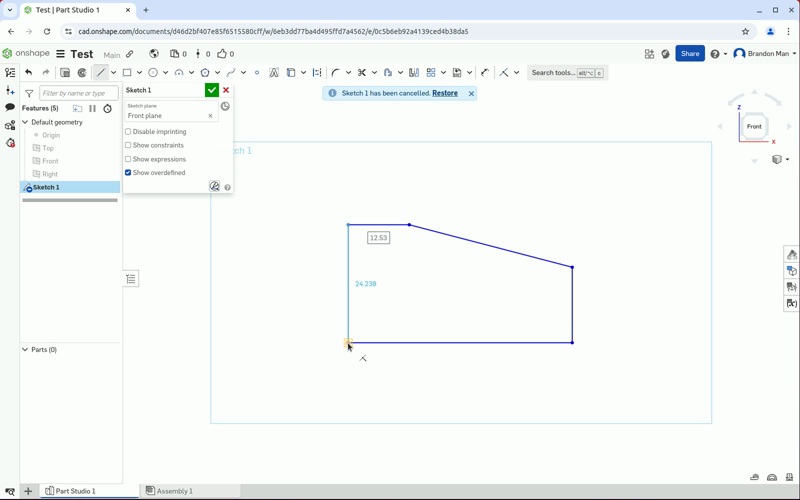
mouse_move(504, 275)
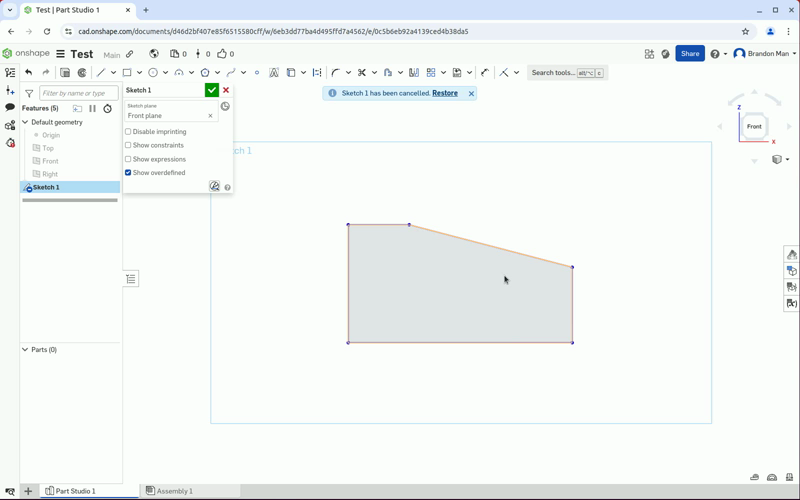
click(504, 275)
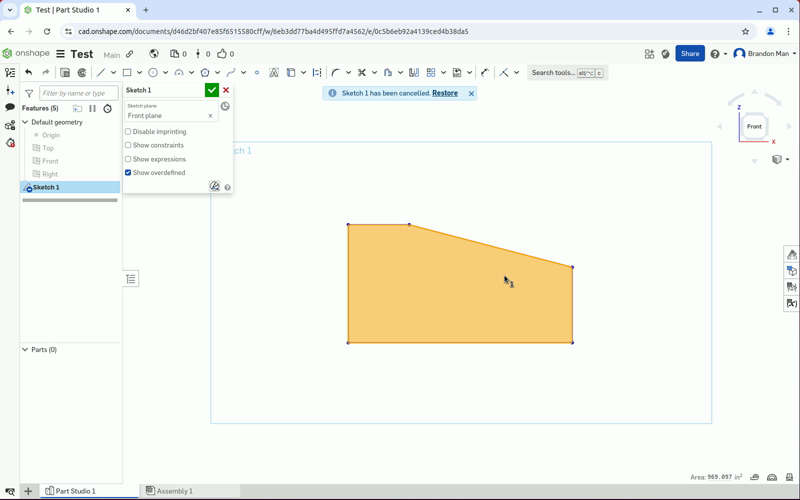
mouse_move(73, 352)
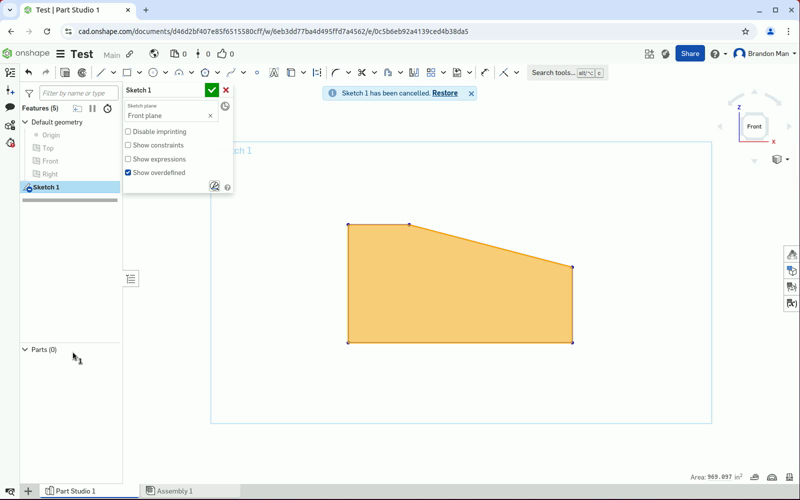
key(shift+y)
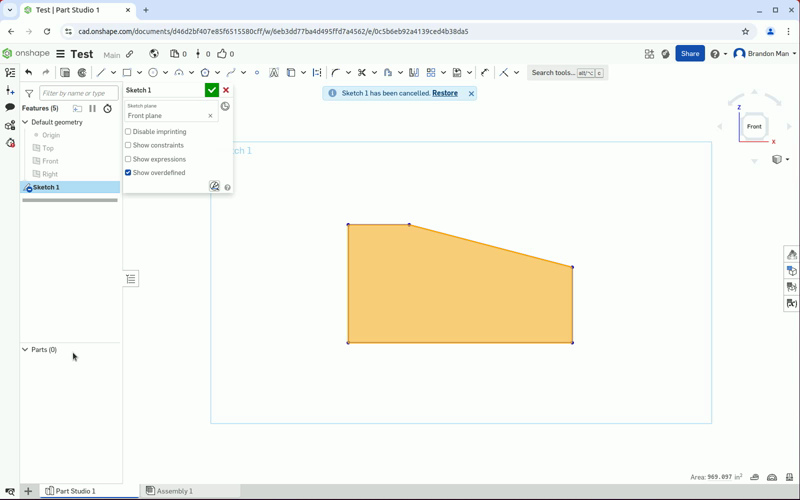
key(shift+e)
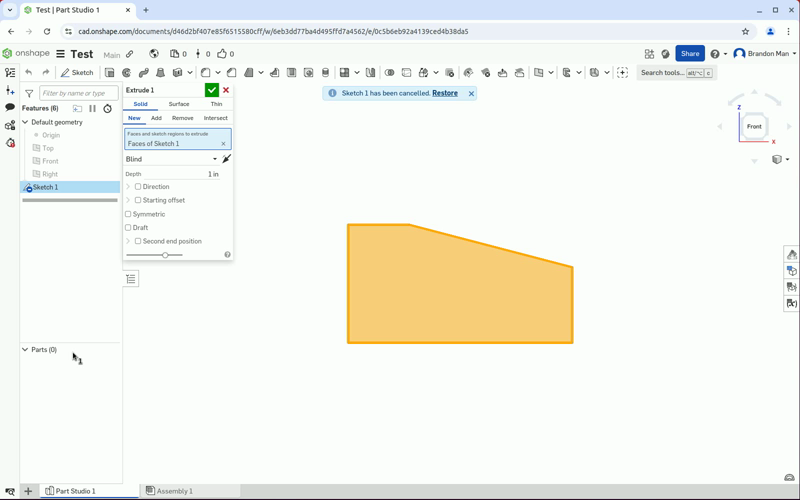
mouse_move(143, 106)
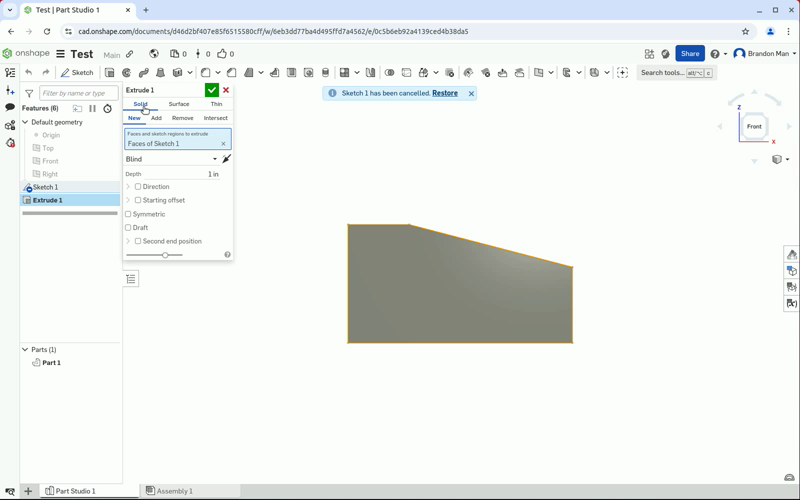
click(143, 106)
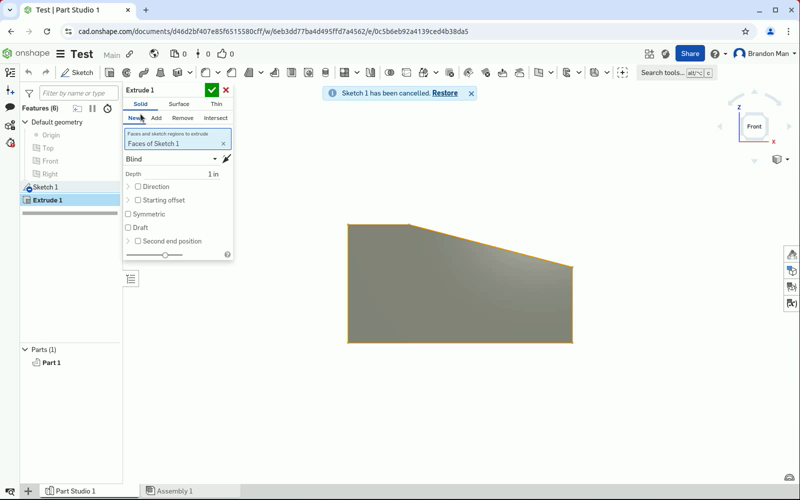
mouse_move(137, 120)
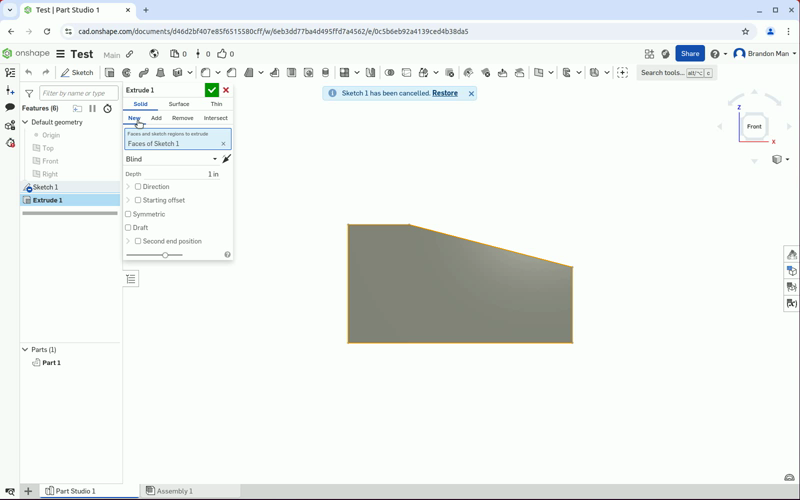
click(137, 120)
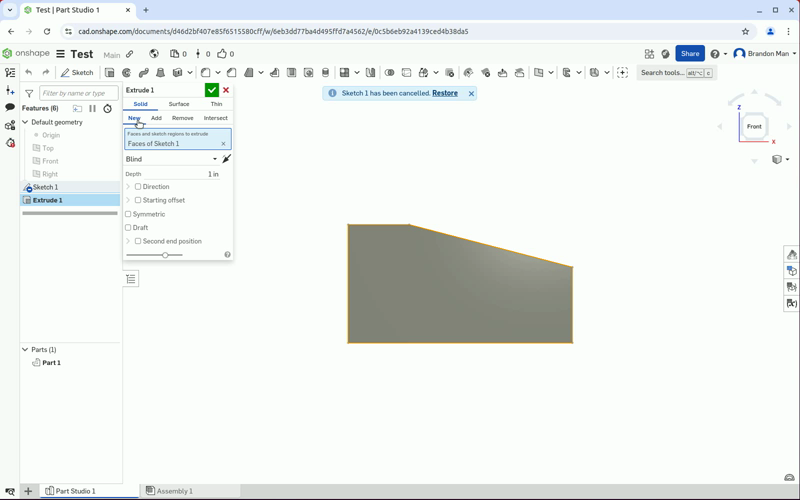
key(tab, 4)
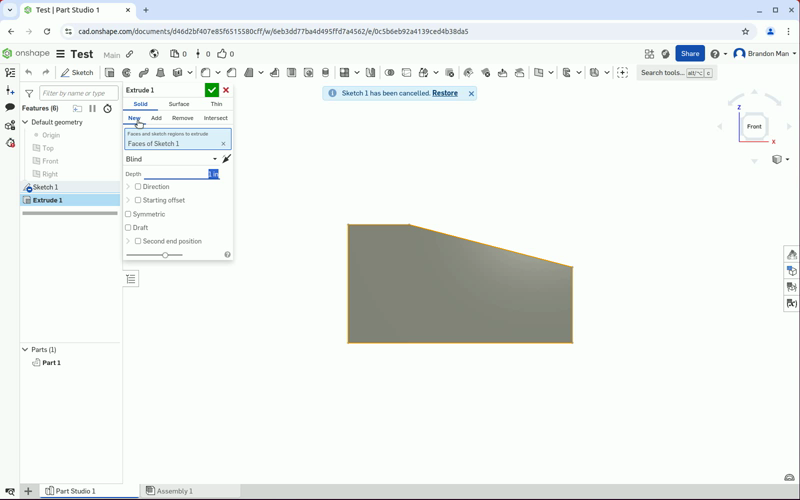
text(4.333)
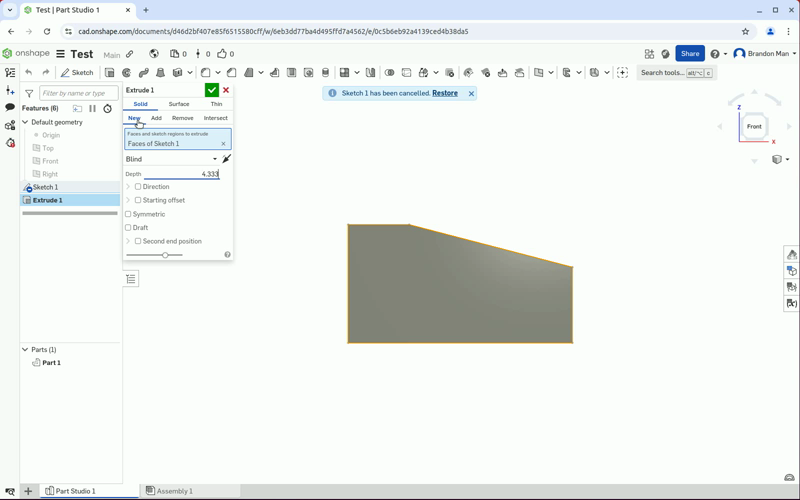
key(enter)
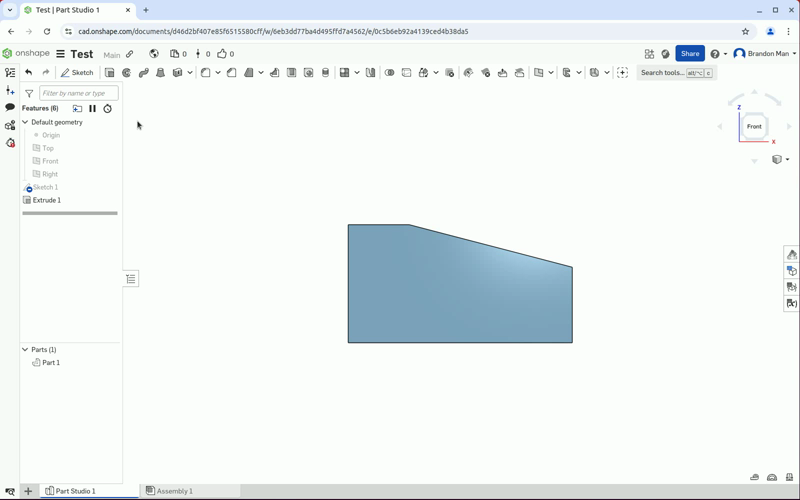
key(shift+h)
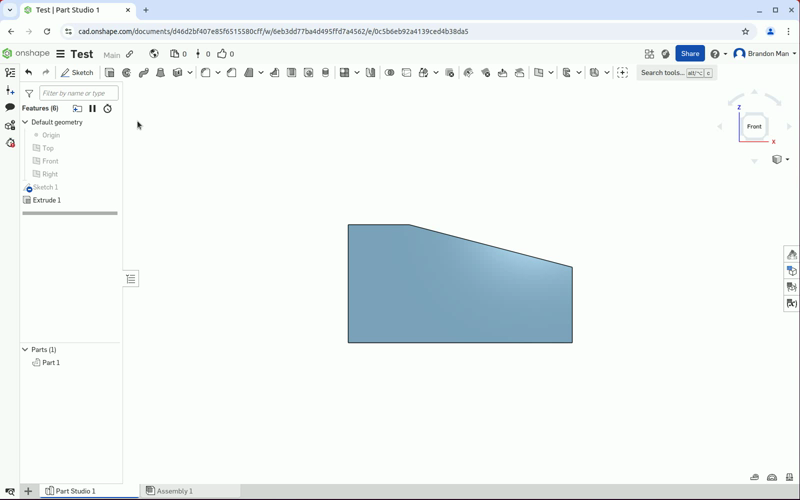
key(shift+h)
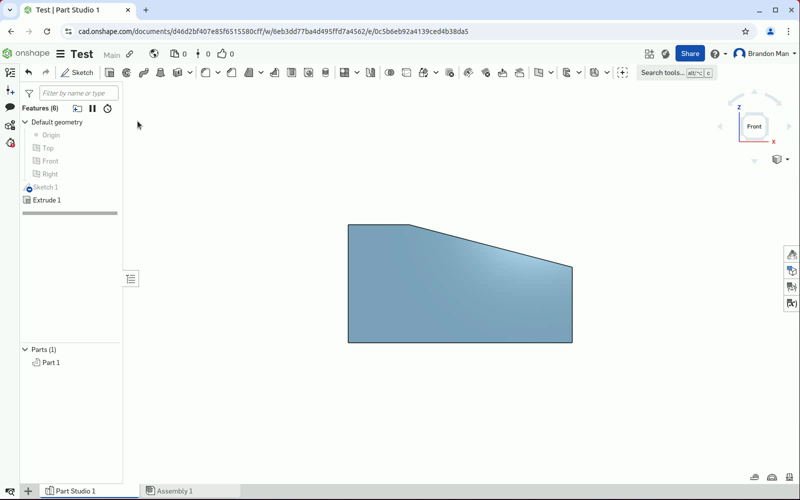
mouse_move(73, 189)
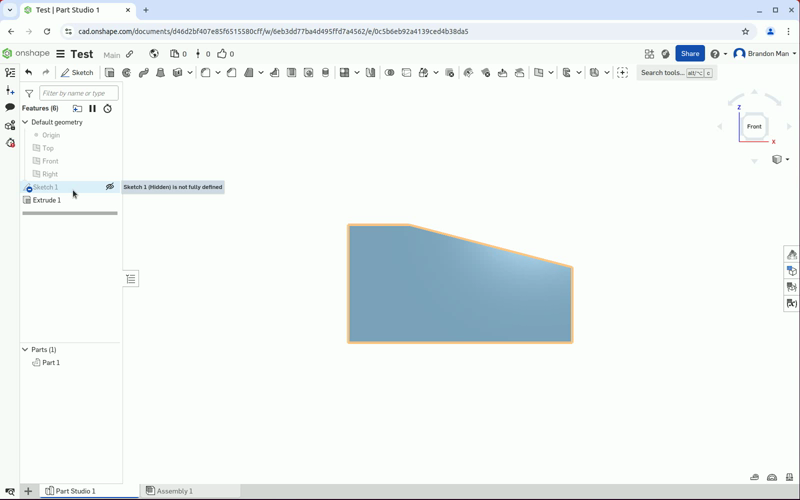
click(73, 189)
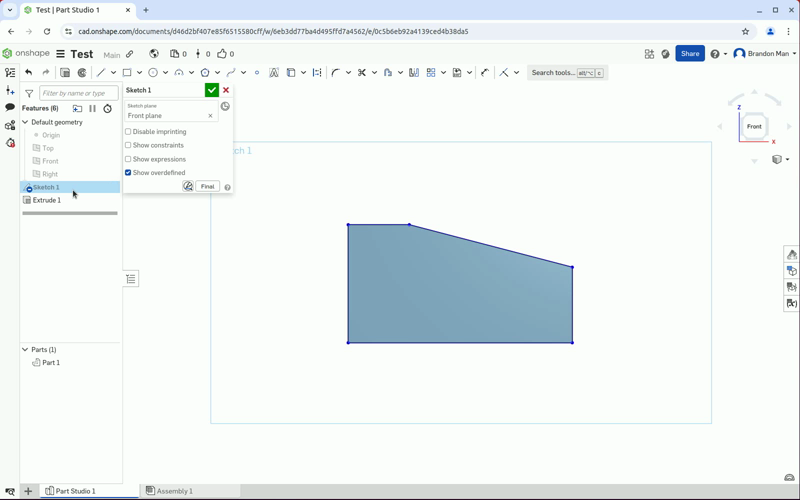
mouse_move(229, 92)
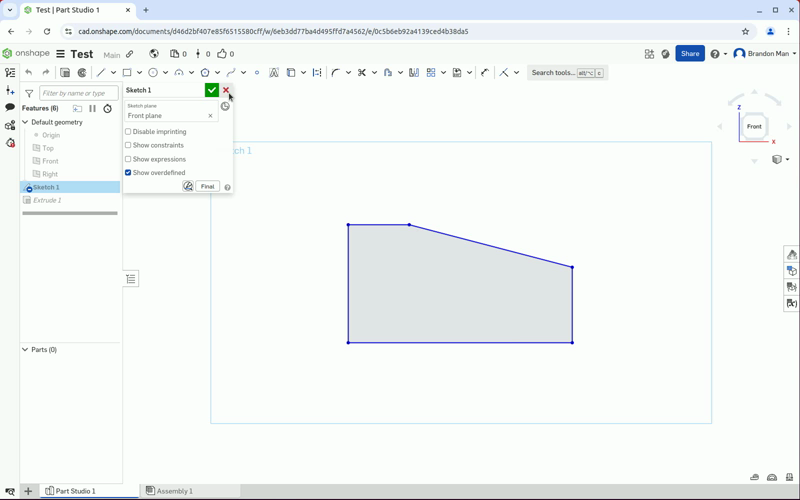
click(229, 92)
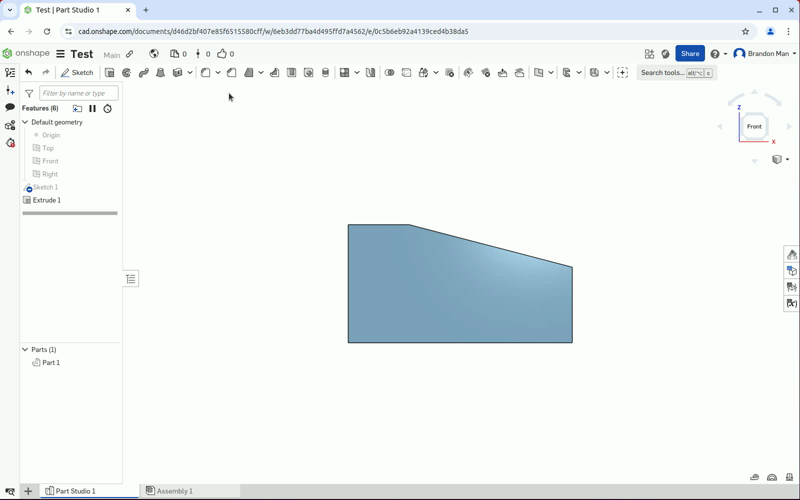
mouse_move(541, 75)
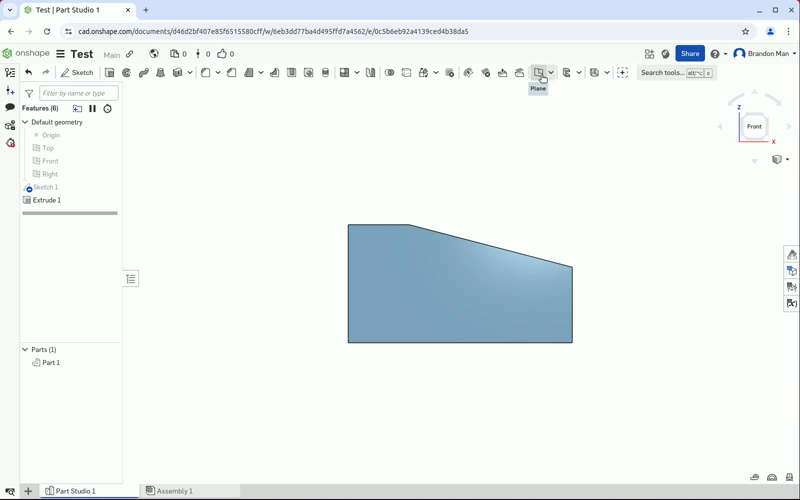
click(541, 75)
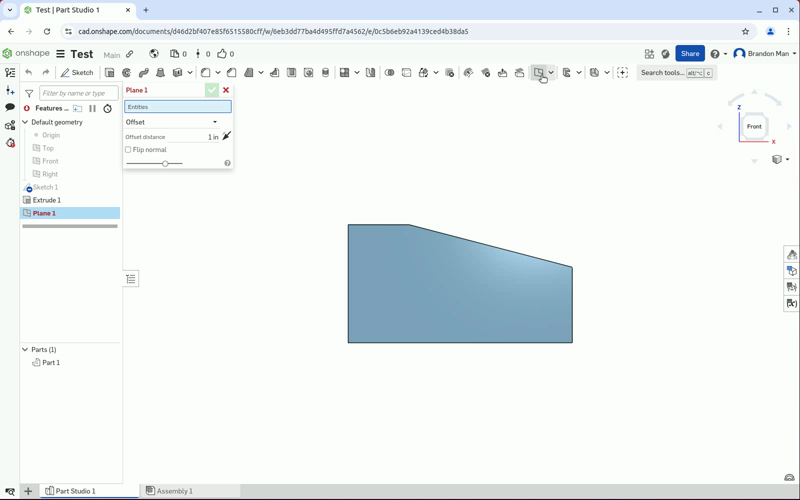
mouse_move(73, 163)
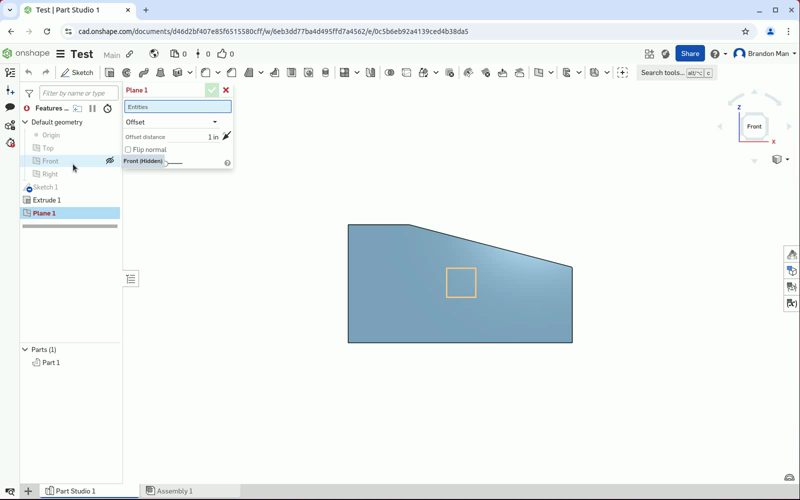
click(73, 163)
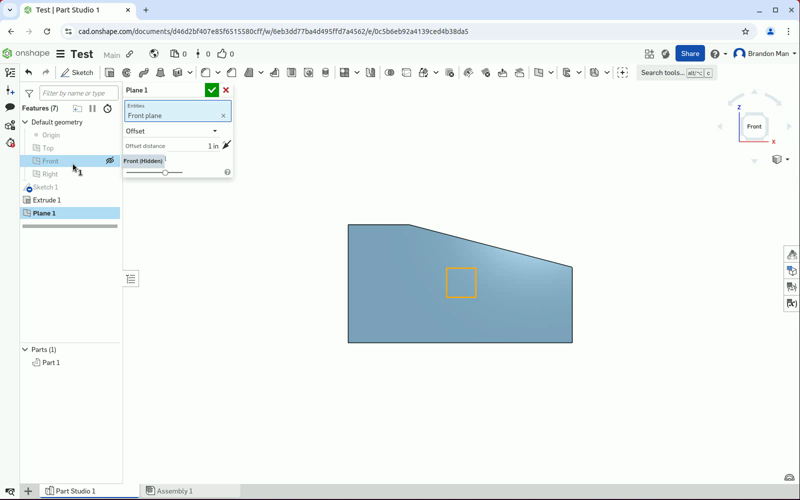
key(tab, 2)
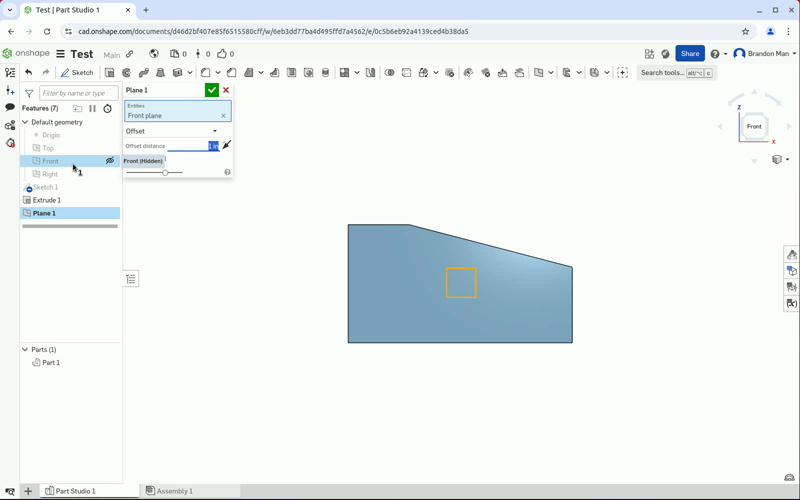
text(4.344)
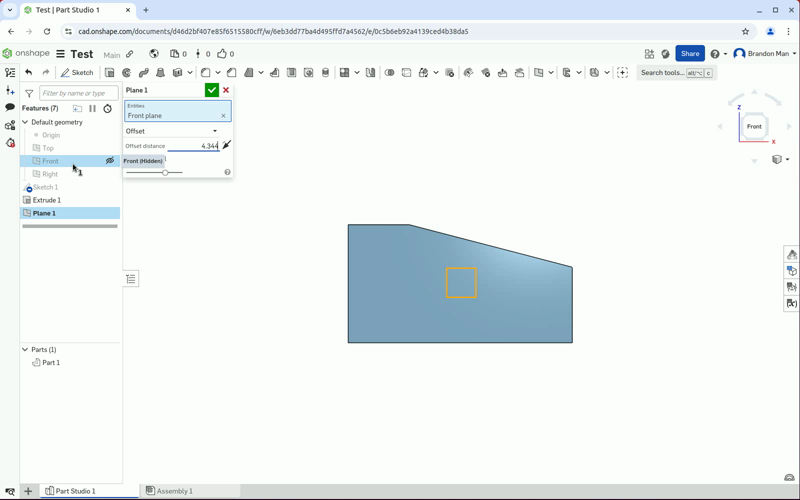
key(enter, 2)
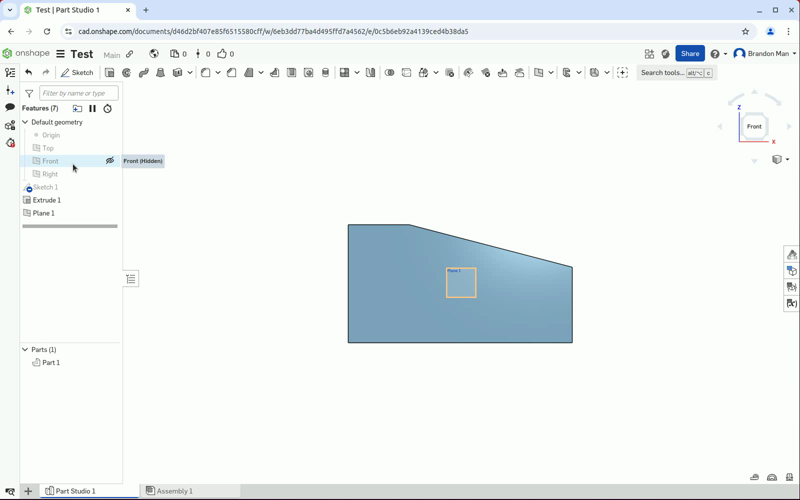
key(shift+s)
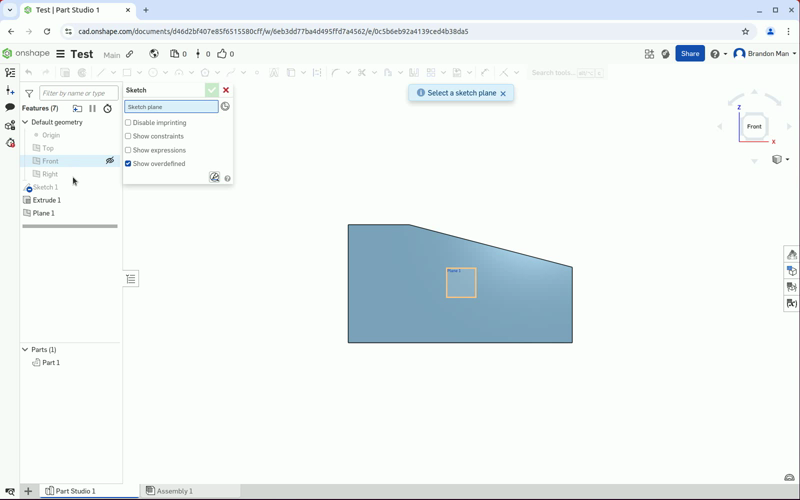
mouse_move(73, 215)
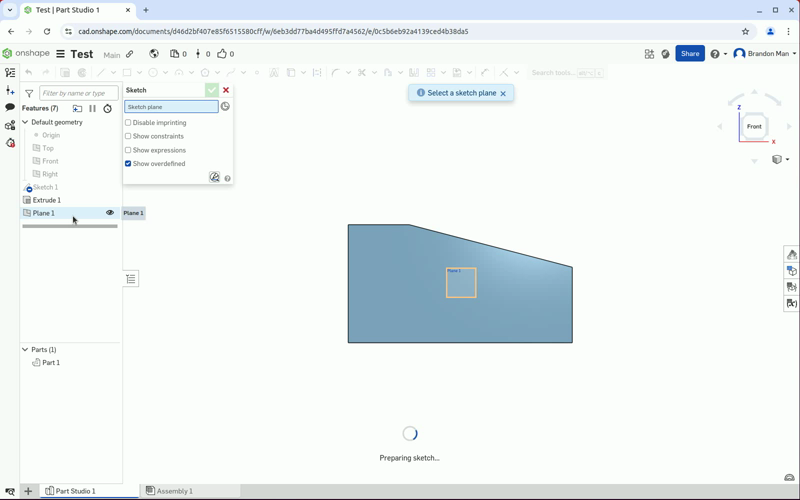
click(73, 215)
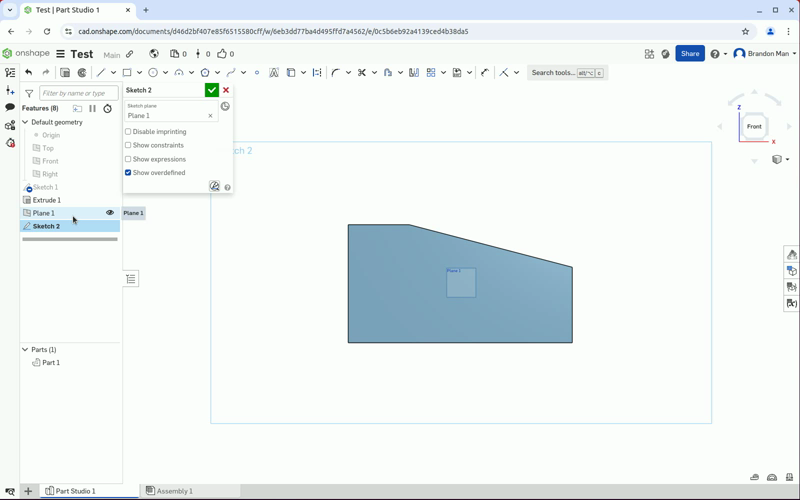
mouse_move(73, 352)
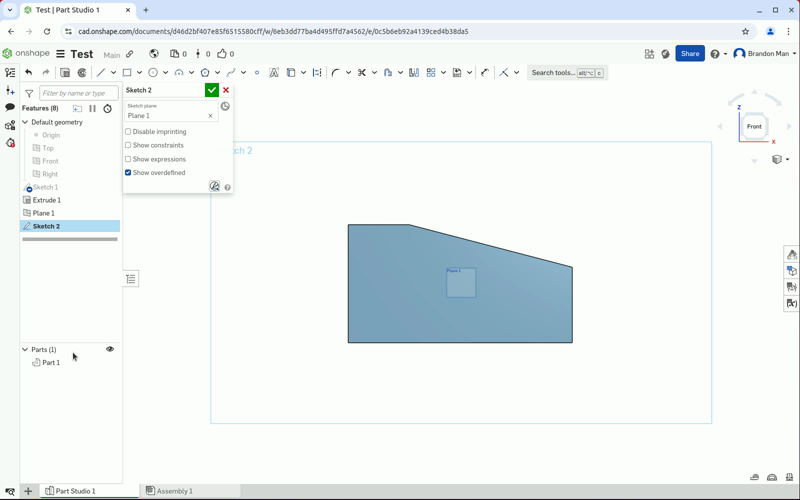
key(y)
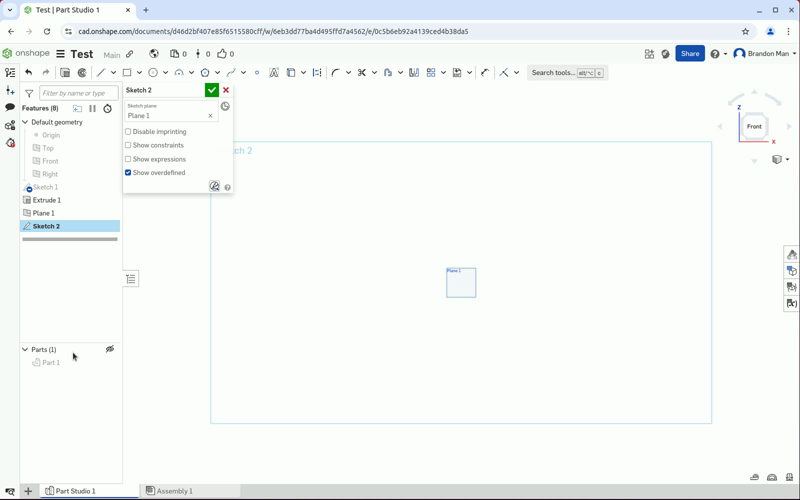
key(l)
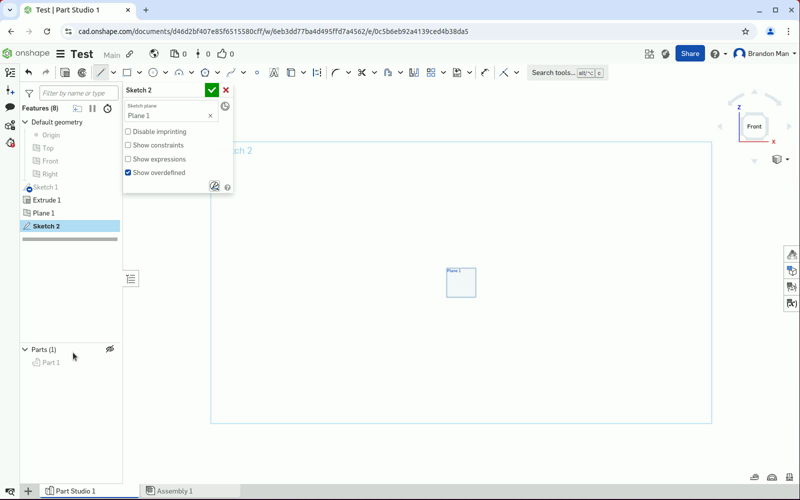
key_down(shift)
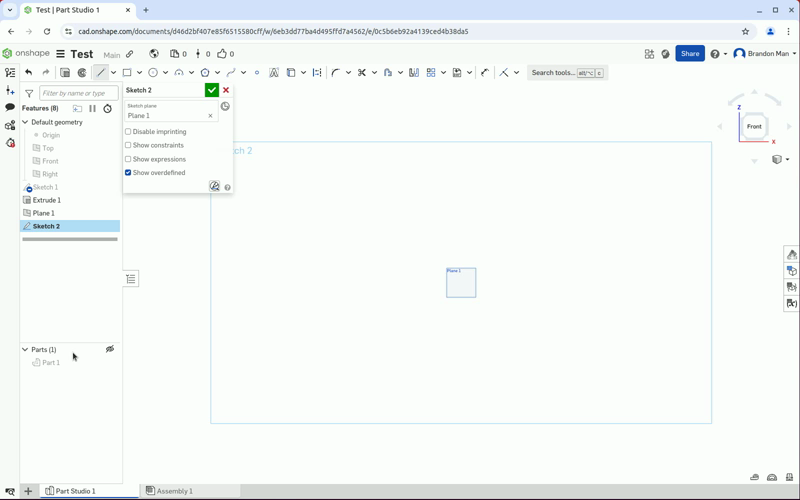
mouse_move(348, 342)
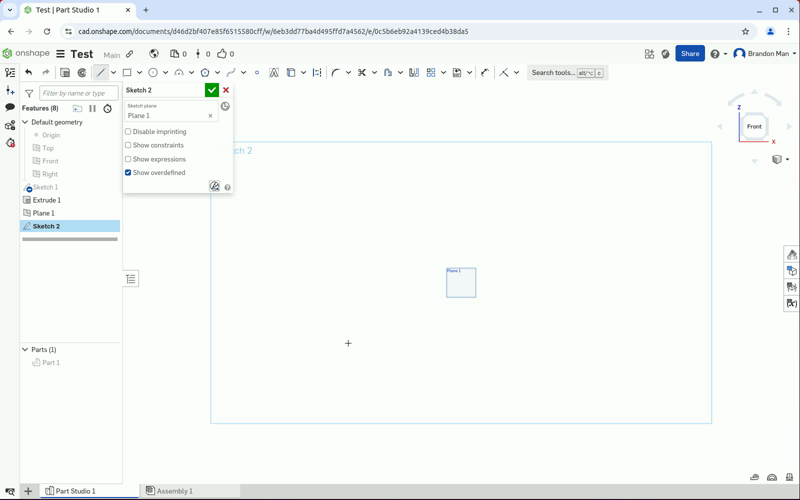
click(348, 342)
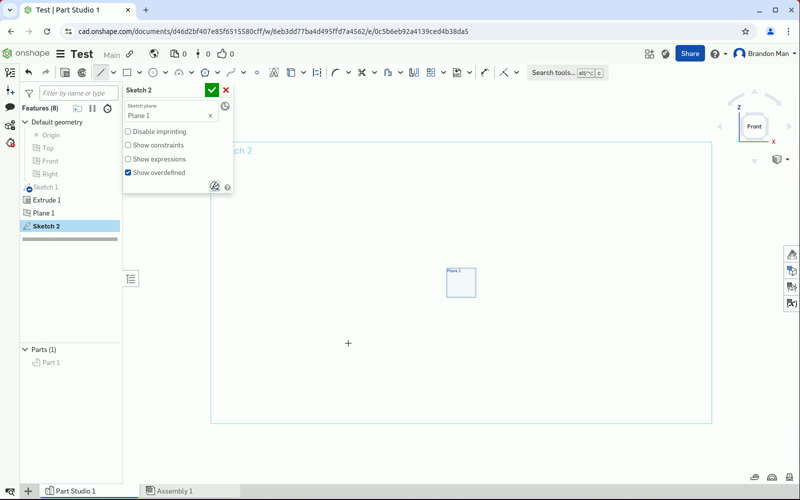
key_up(shift)
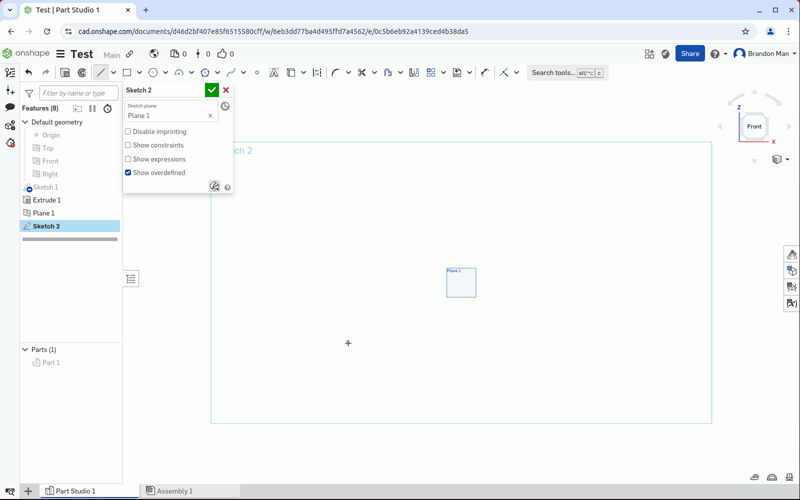
key_down(shift)
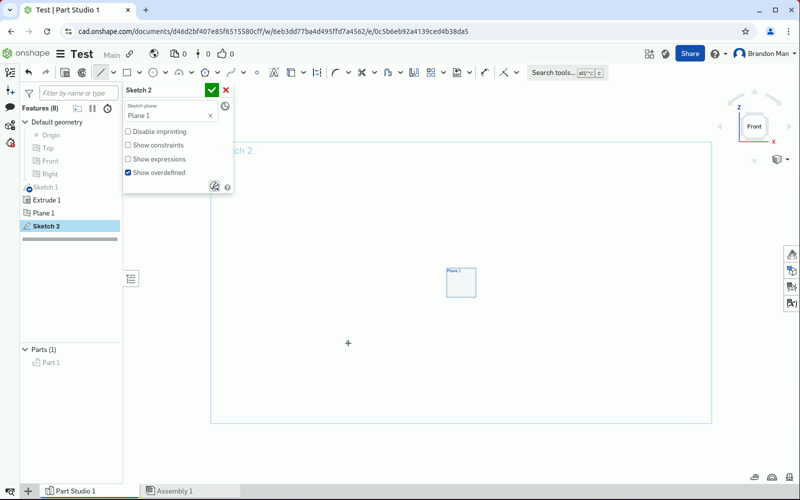
mouse_move(378, 342)
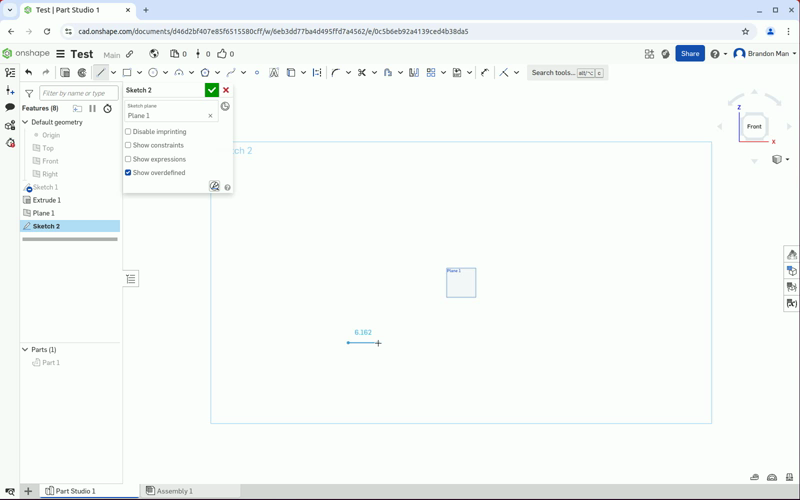
mouse_move(369, 342)
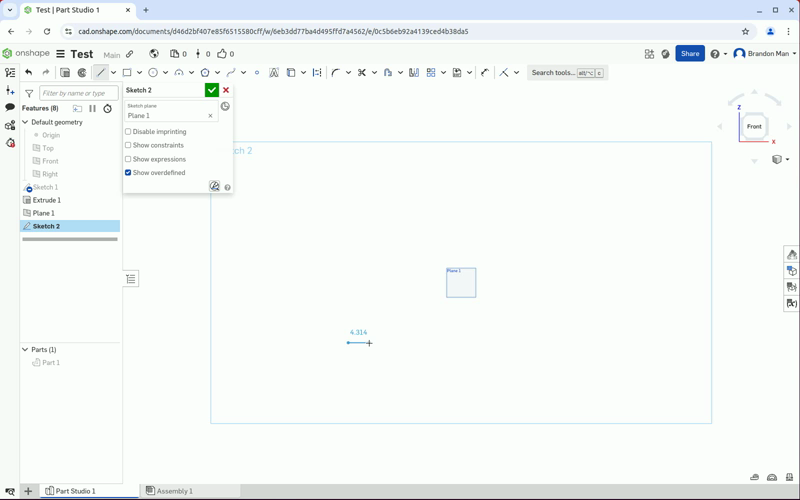
click(369, 342)
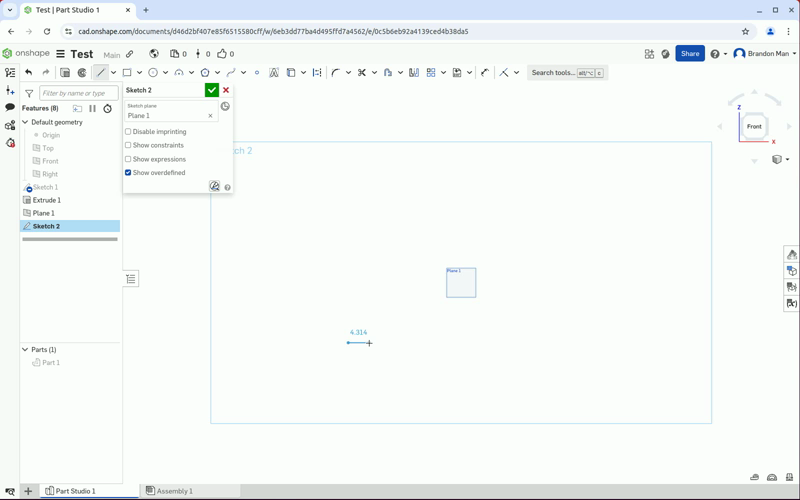
key_up(shift)
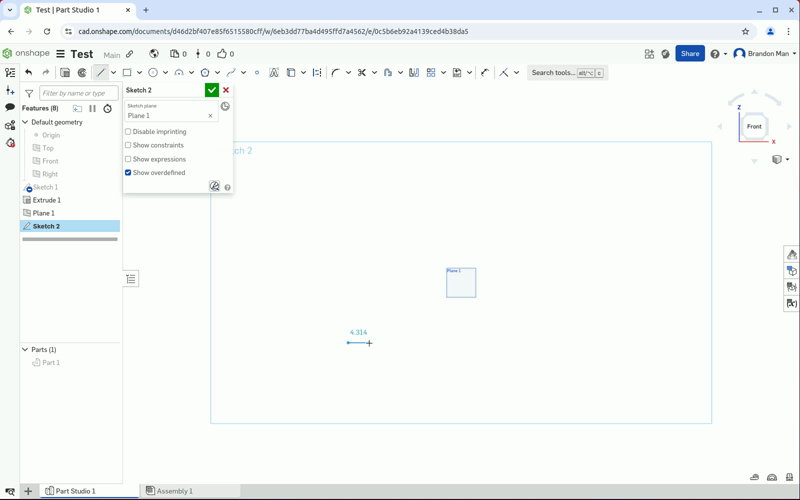
key_down(shift)
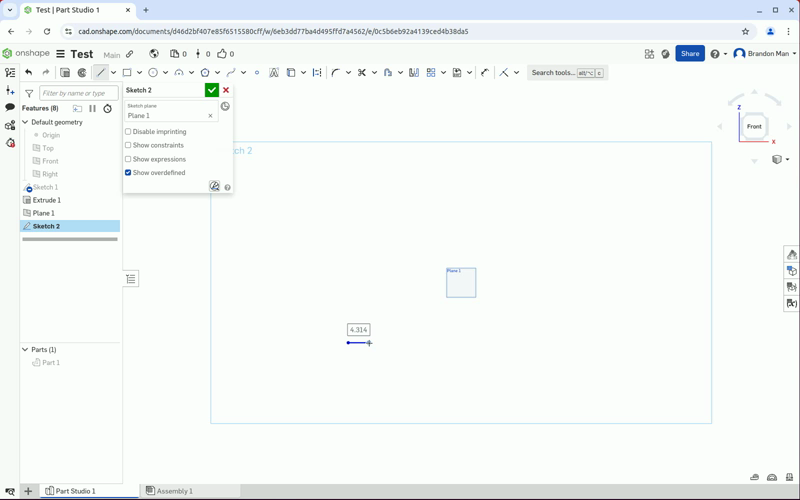
mouse_move(369, 243)
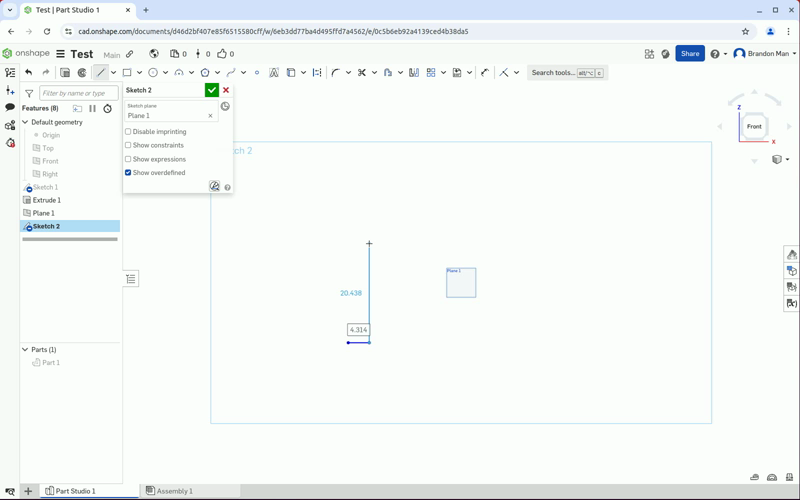
click(369, 243)
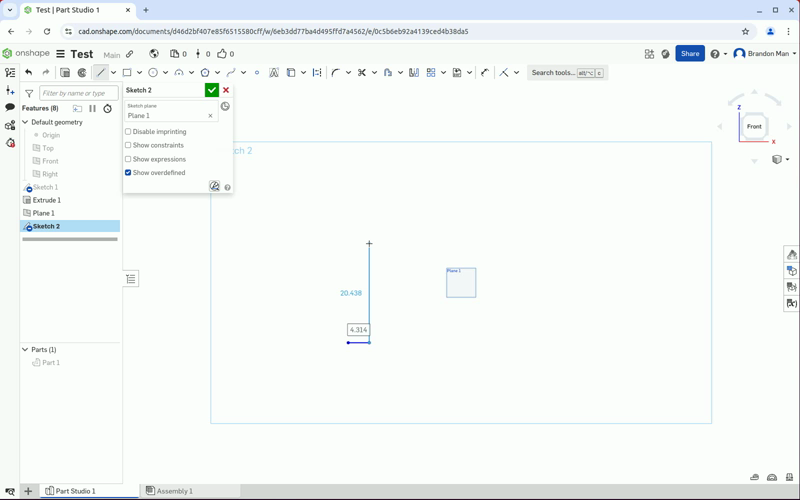
key_up(shift)
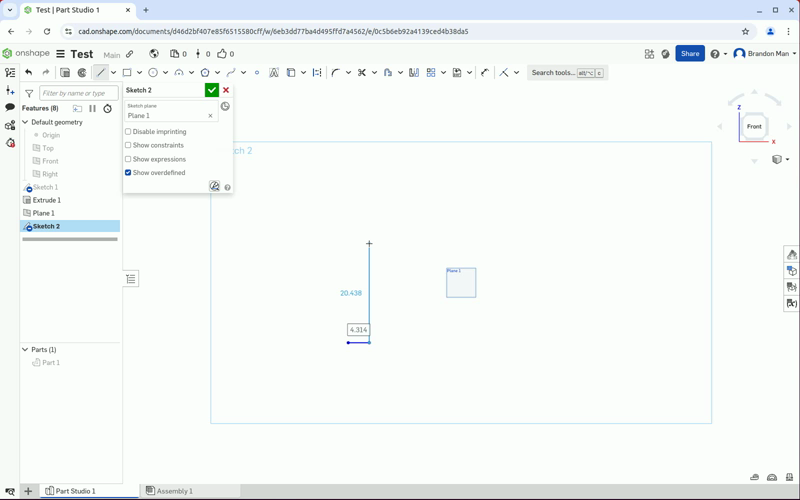
key_down(shift)
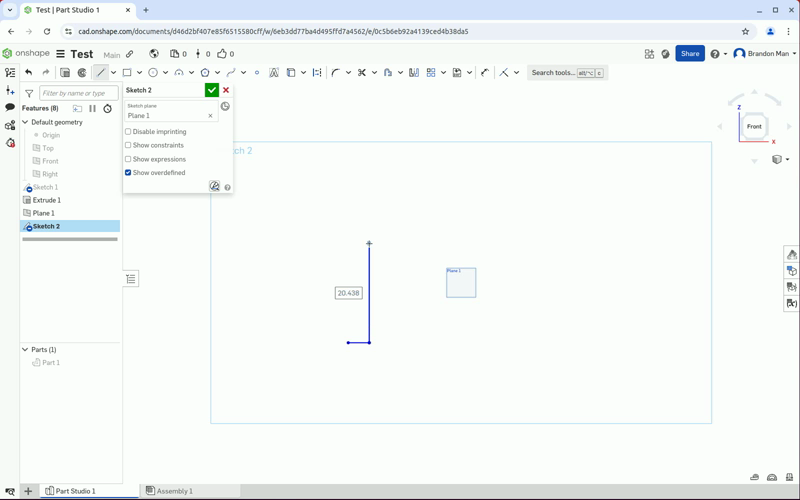
mouse_move(399, 243)
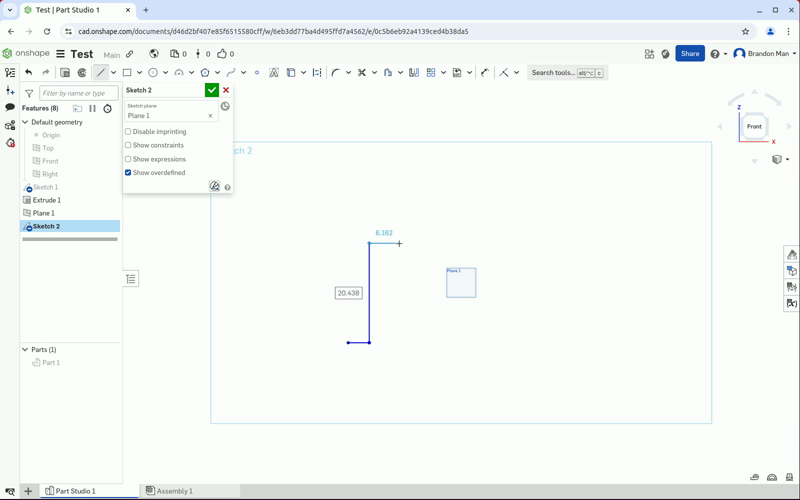
mouse_move(348, 243)
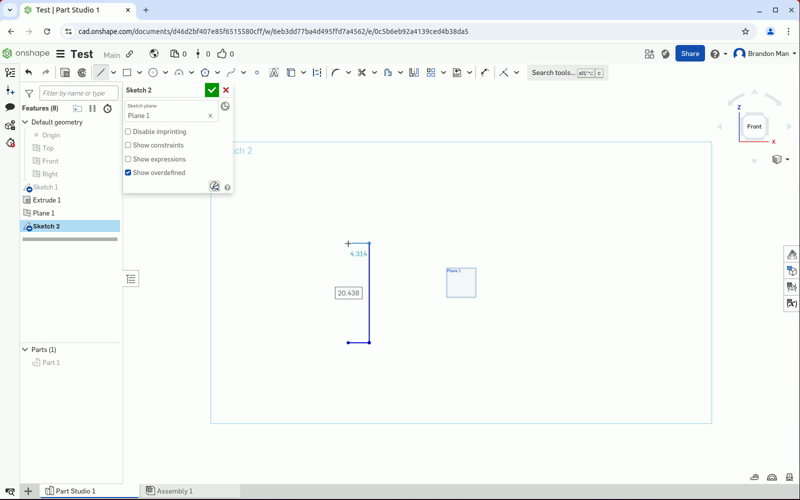
click(348, 243)
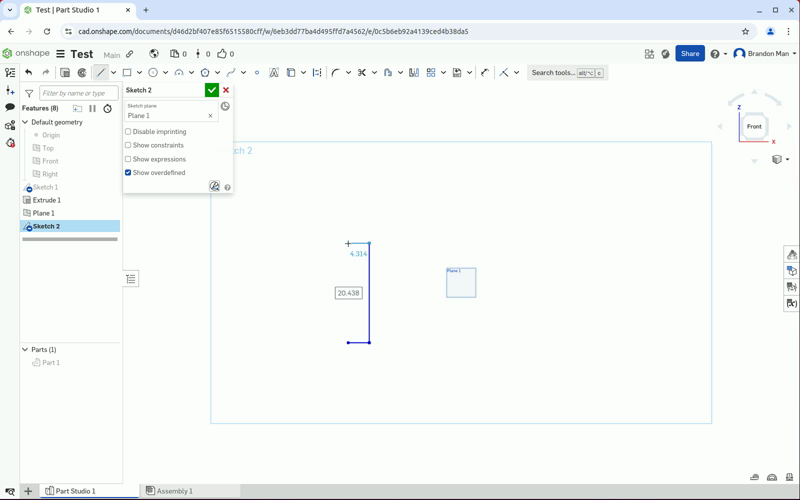
key_up(shift)
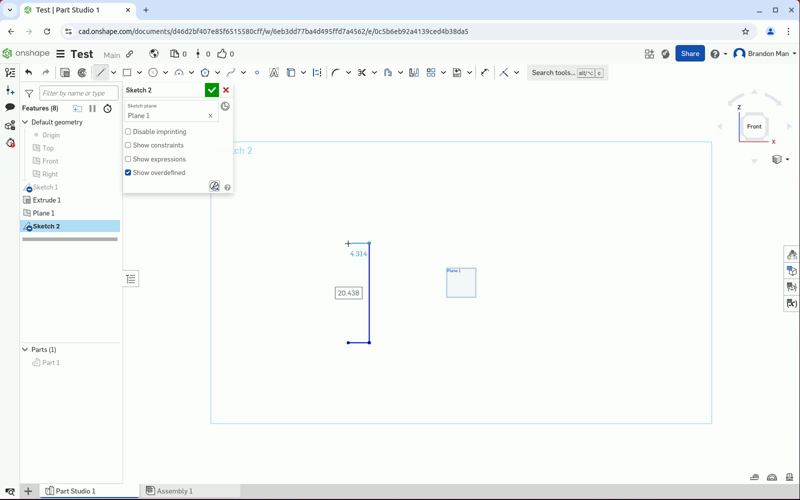
key_down(shift)
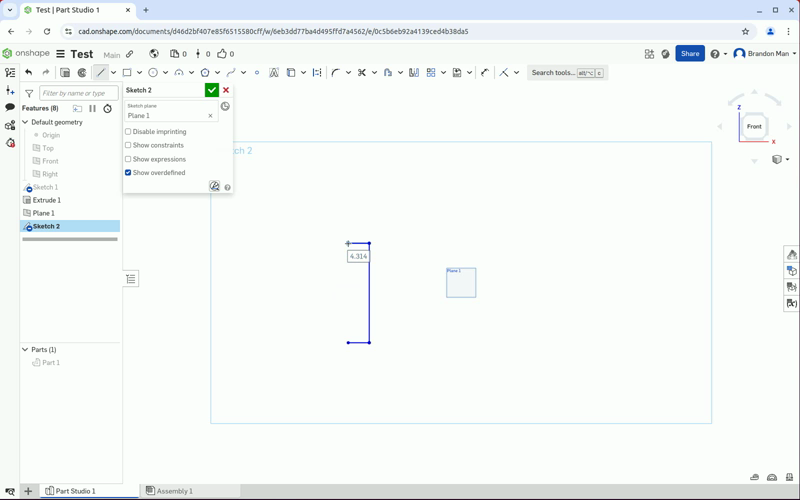
mouse_move(348, 342)
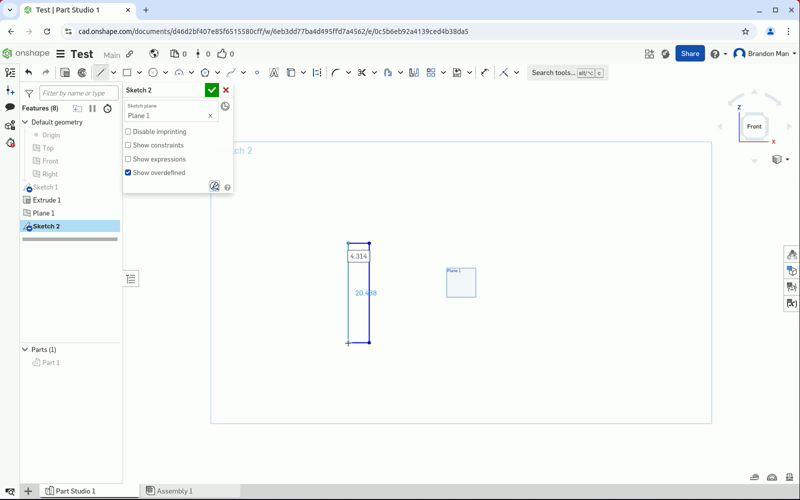
key_up(shift)
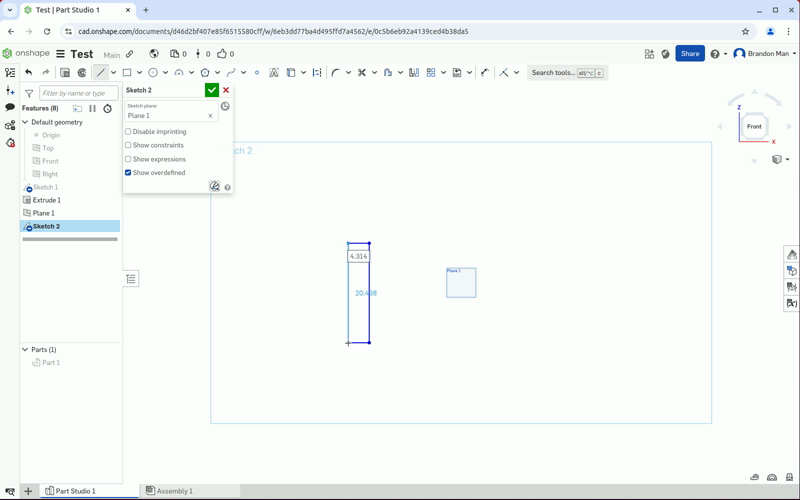
click(348, 342)
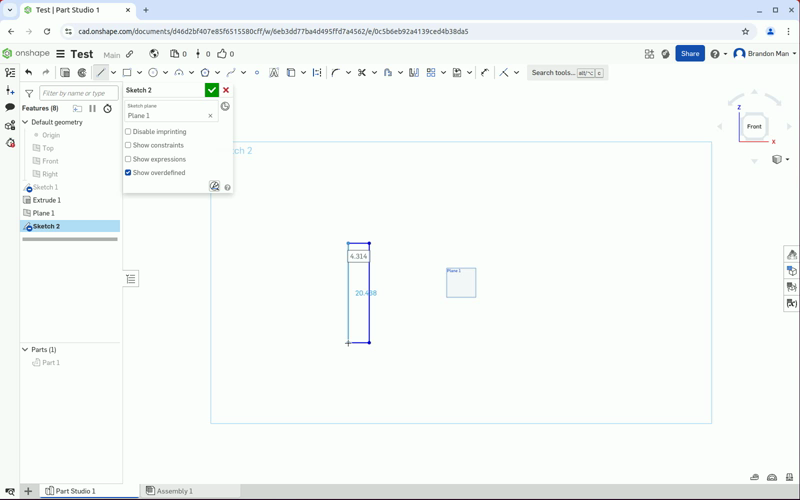
key(esc)
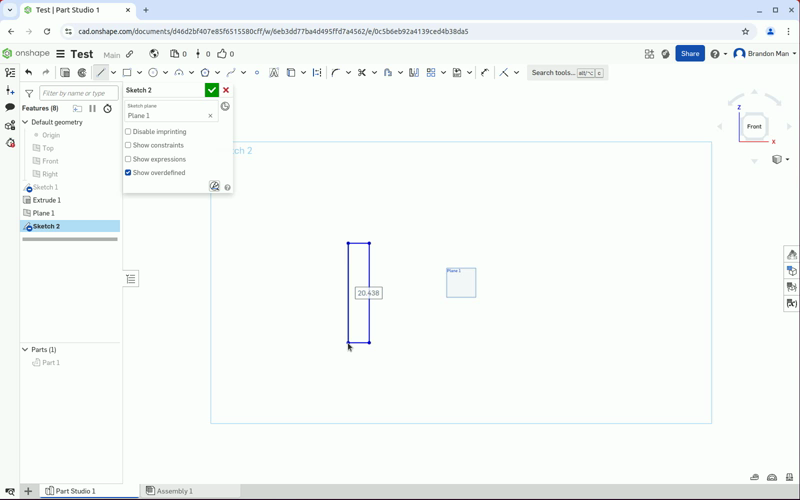
mouse_move(356, 322)
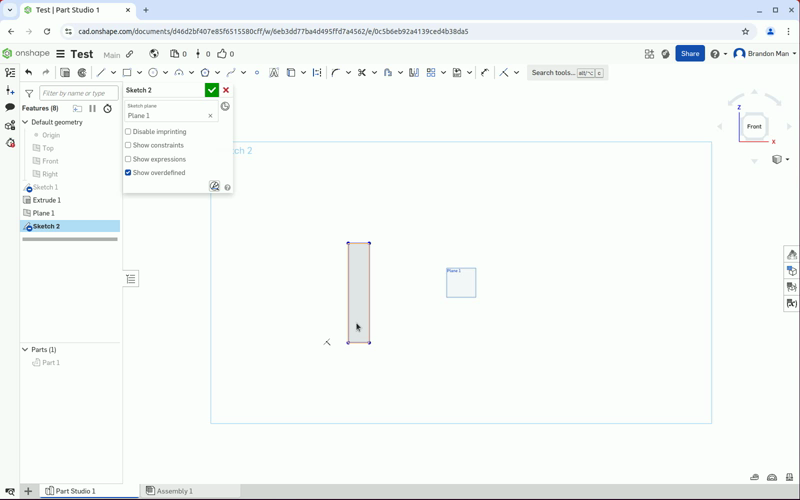
click(356, 322)
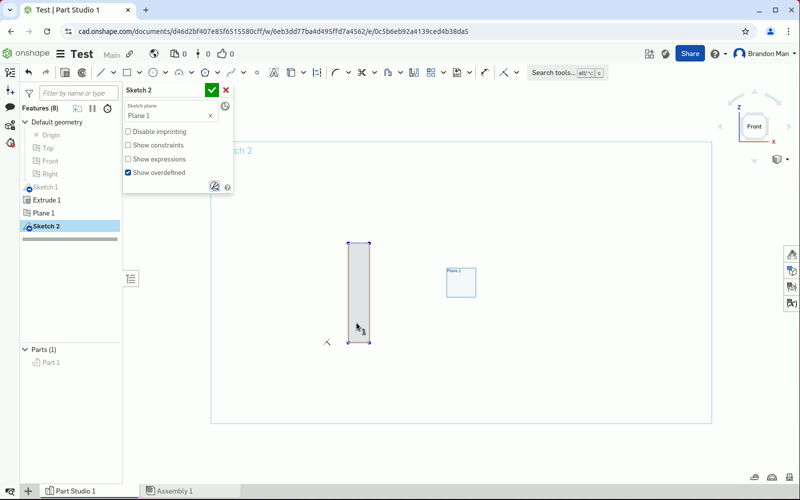
mouse_move(73, 352)
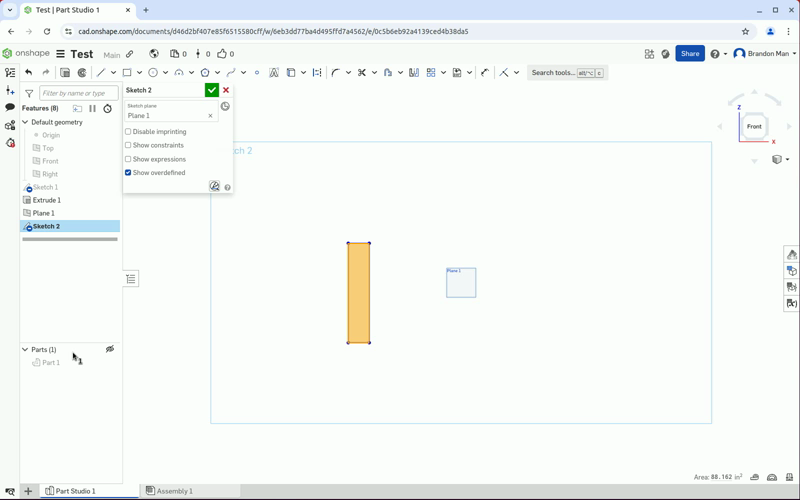
key(shift+y)
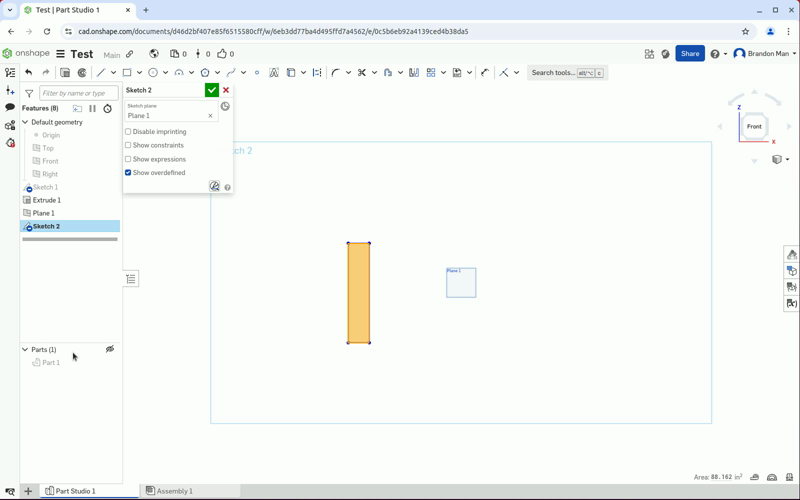
key(shift+e)
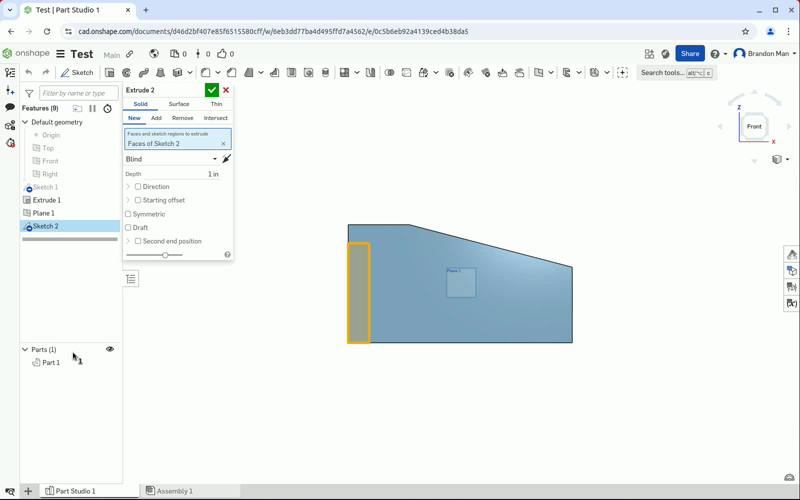
mouse_move(143, 106)
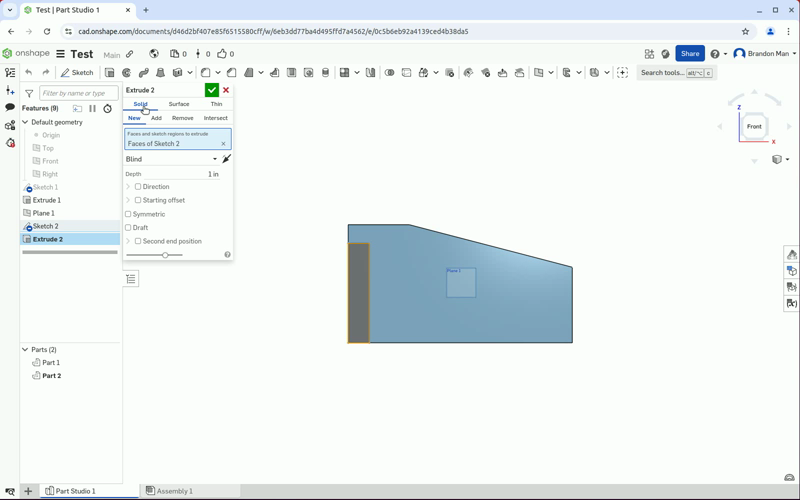
click(143, 106)
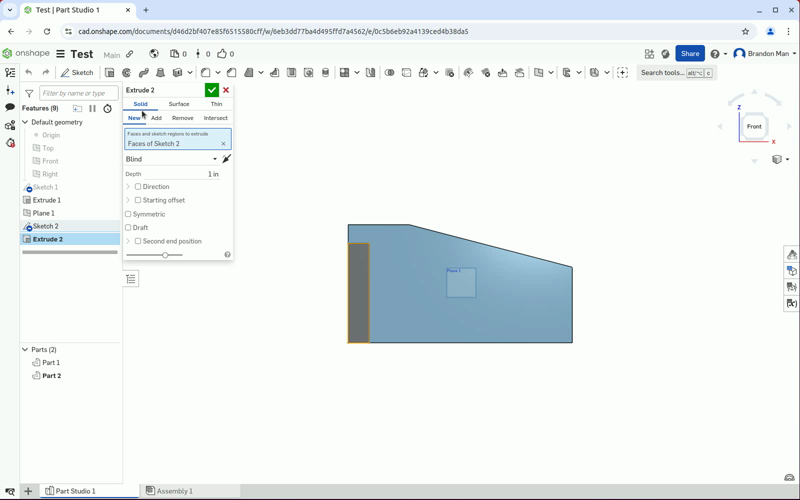
mouse_move(137, 120)
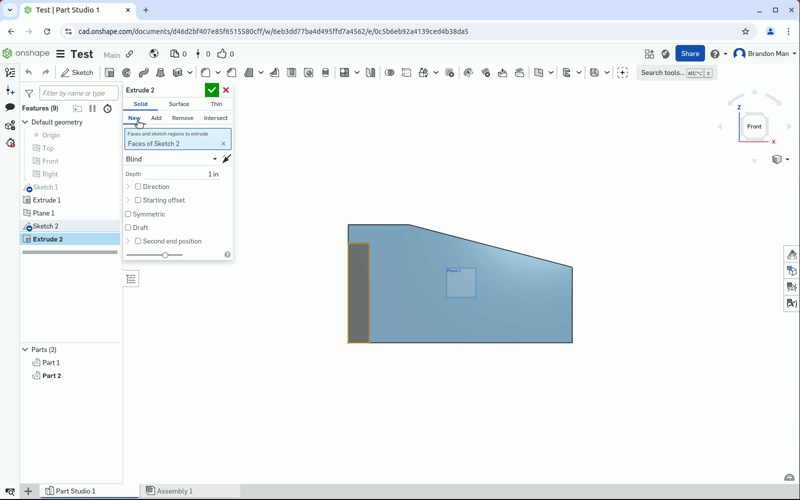
click(137, 120)
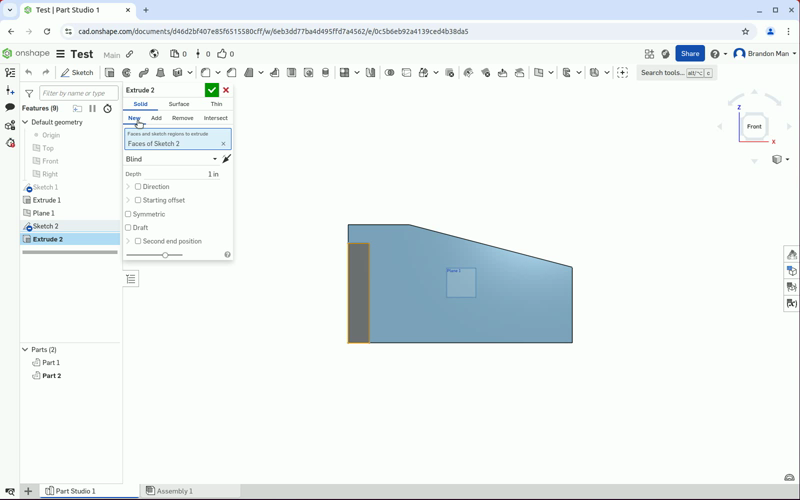
key(tab, 4)
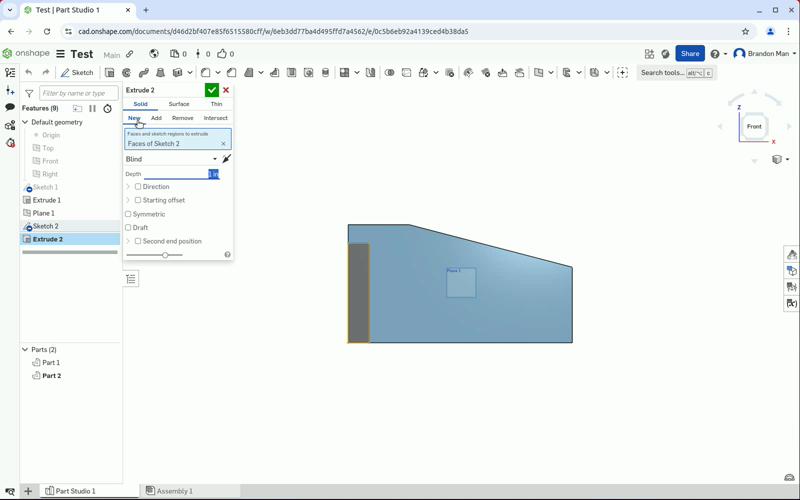
text(13.48)
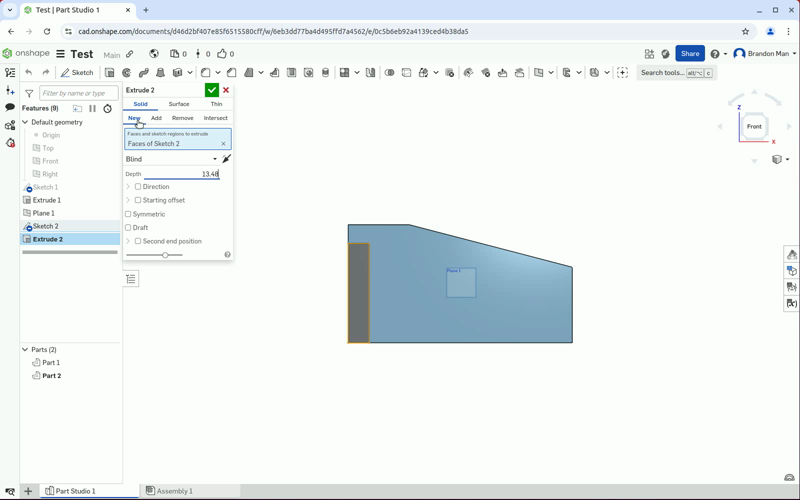
key(enter)
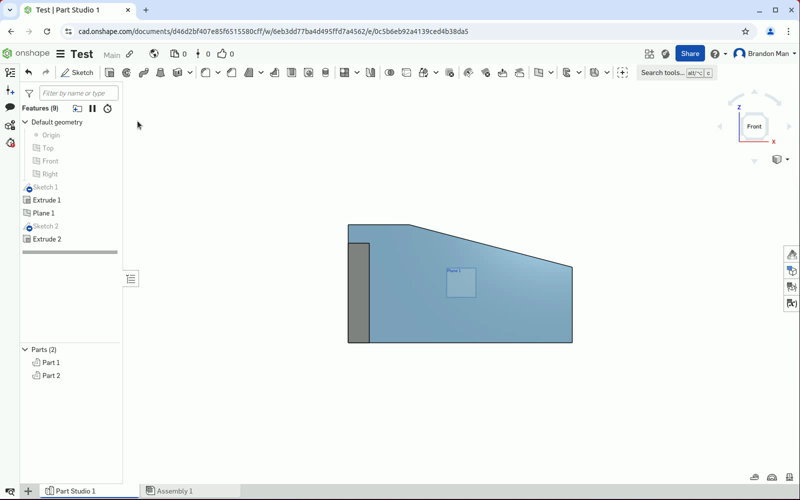
key(shift+h)
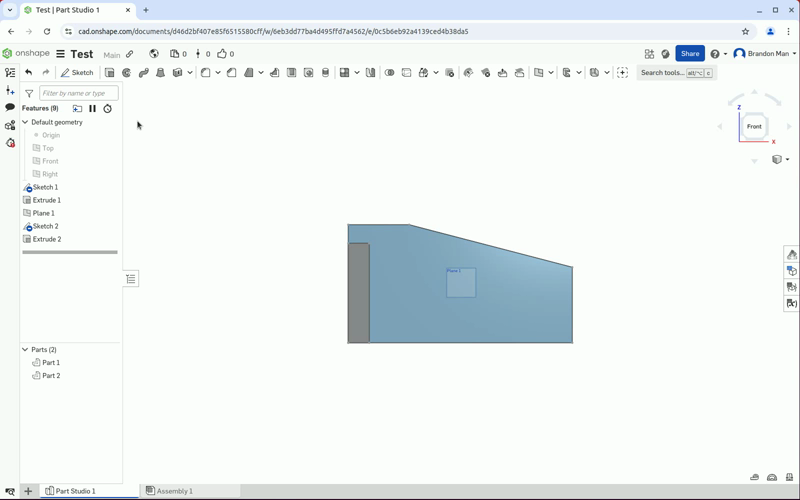
key(shift+h)
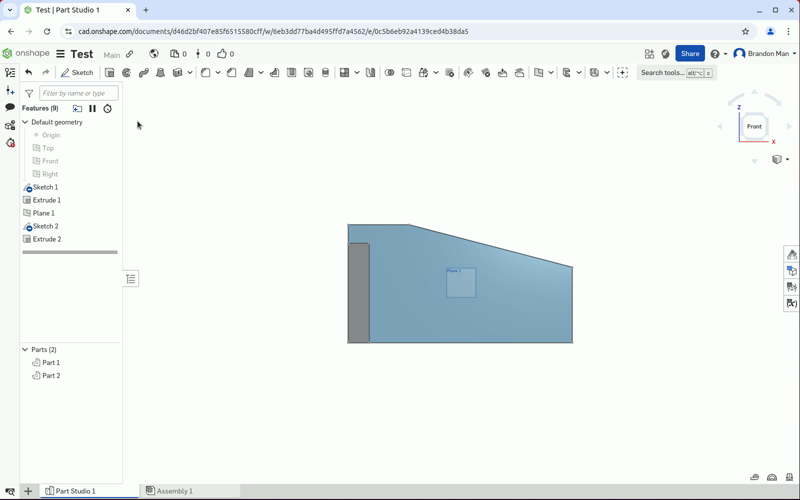
key(shift+7)
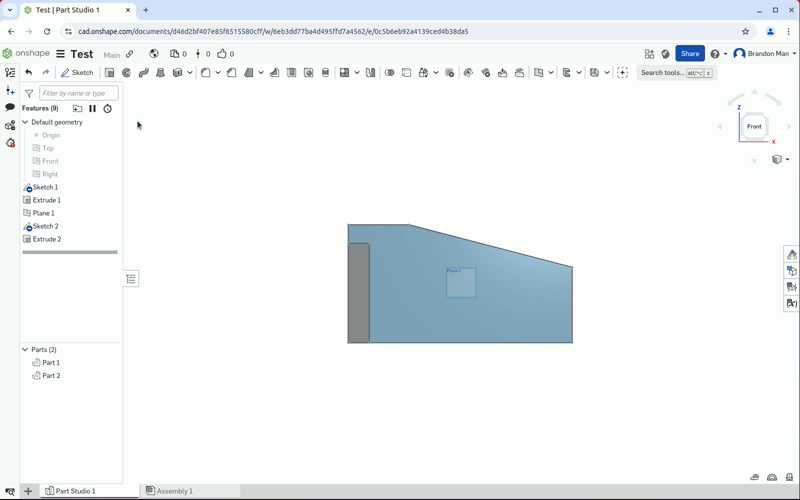
key(left, 2)
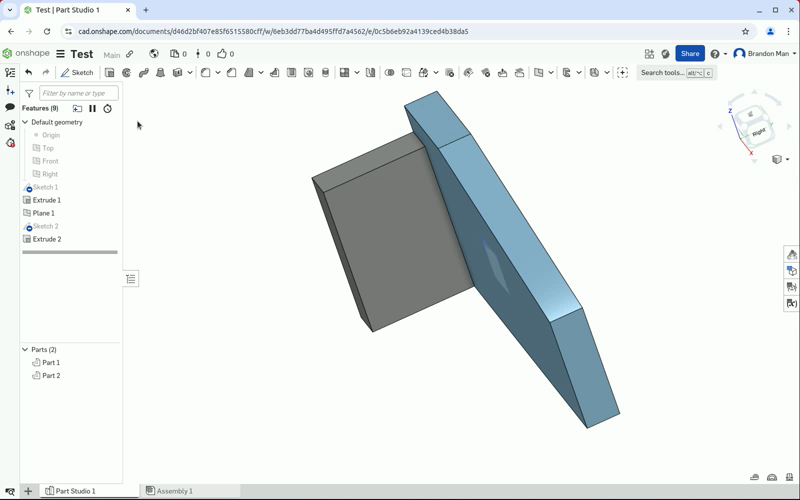
key(down, 2)
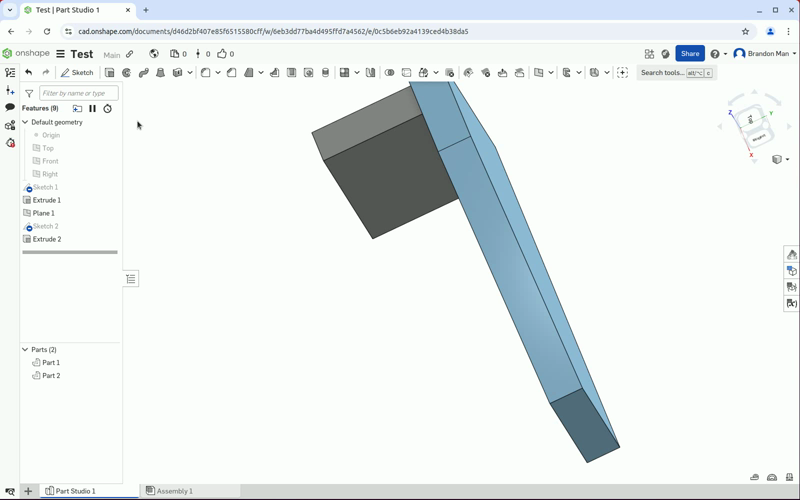
key(up, 2)
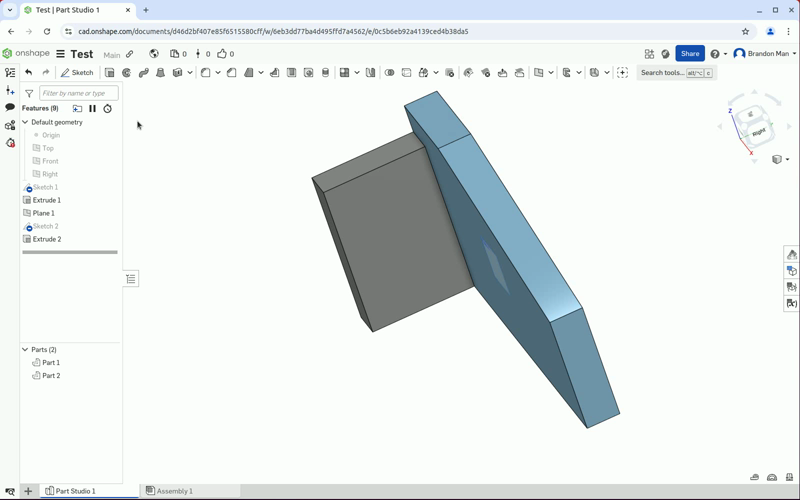
key(right, 2)
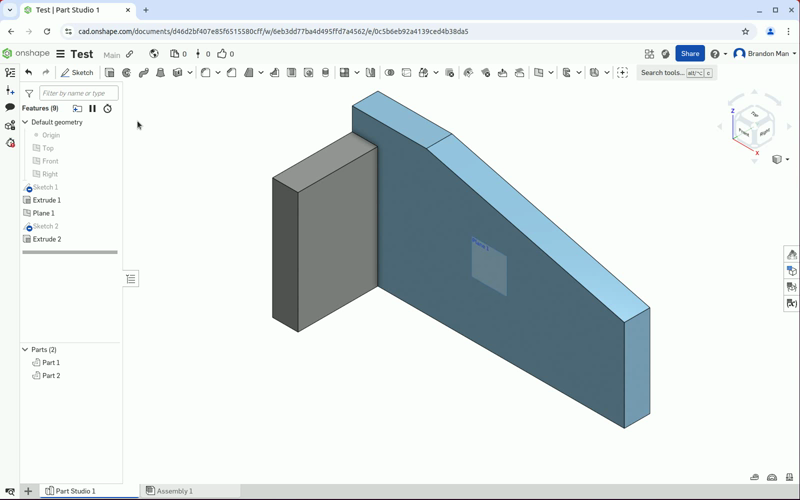
mouse_move(73, 189)
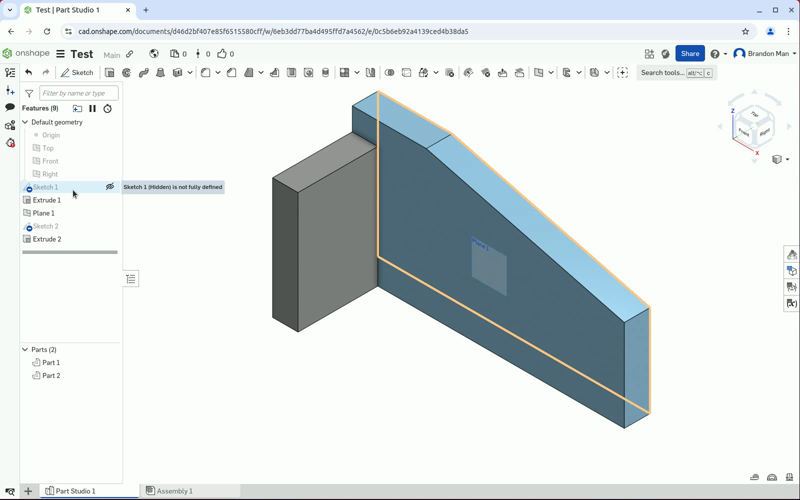
click(73, 189)